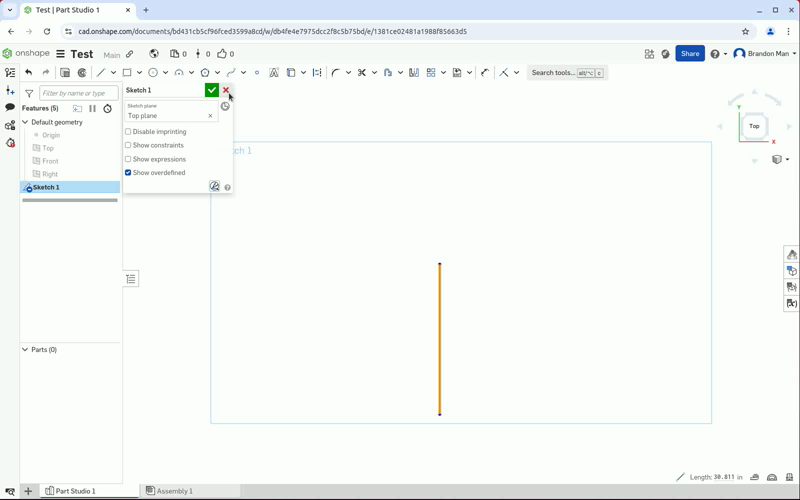
key(shift+h)
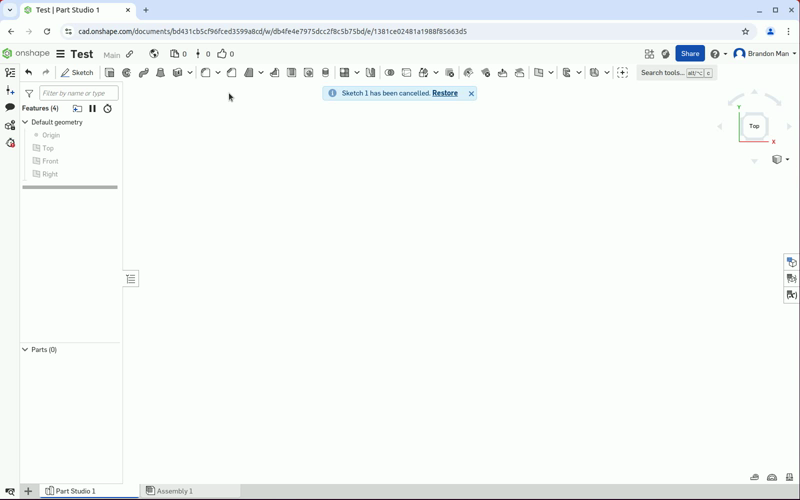
mouse_move(73, 352)
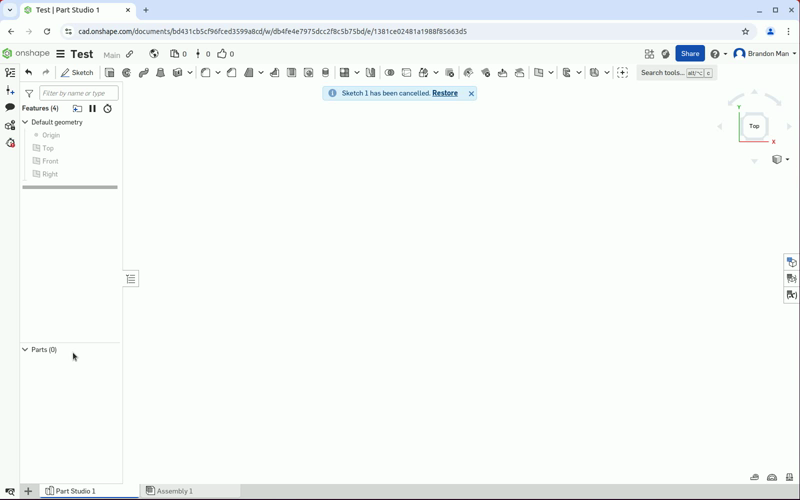
key(y)
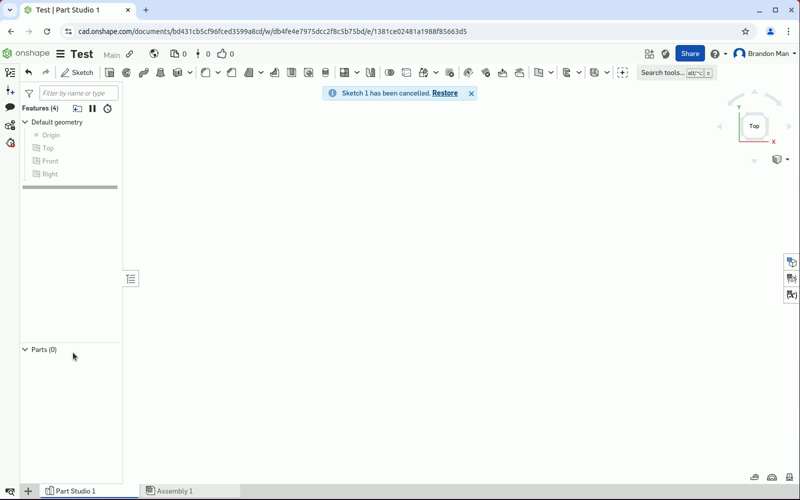
key(shift+p)
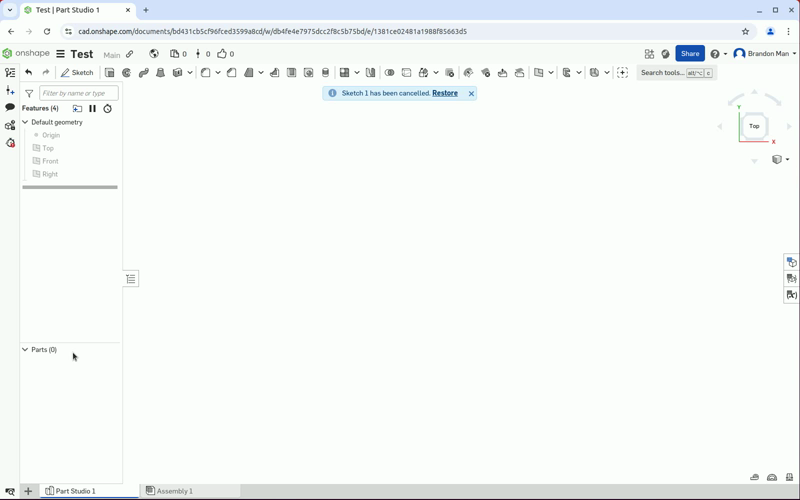
key(space)
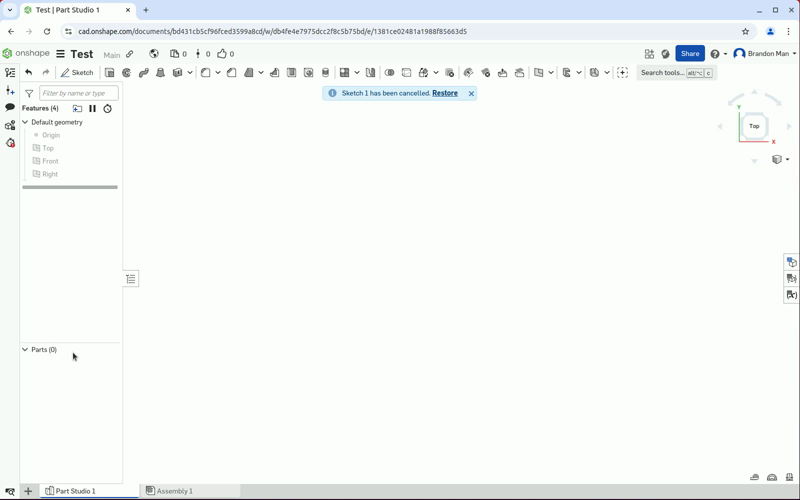
key_down(shift)
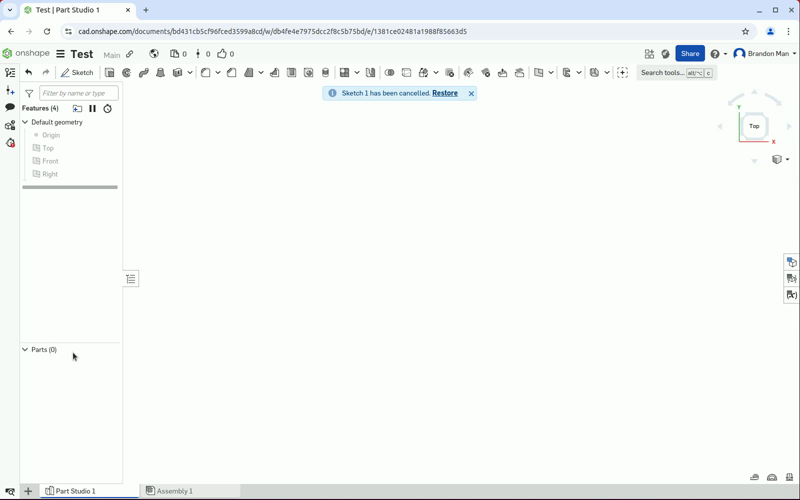
key(up)
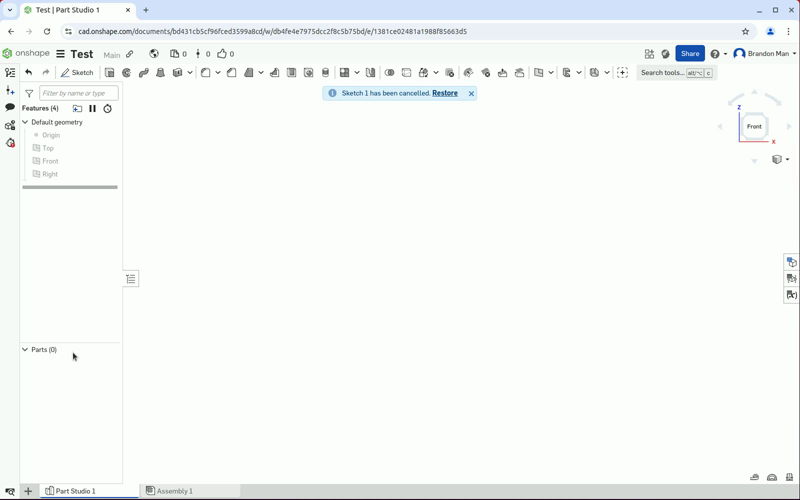
key_up(shift)
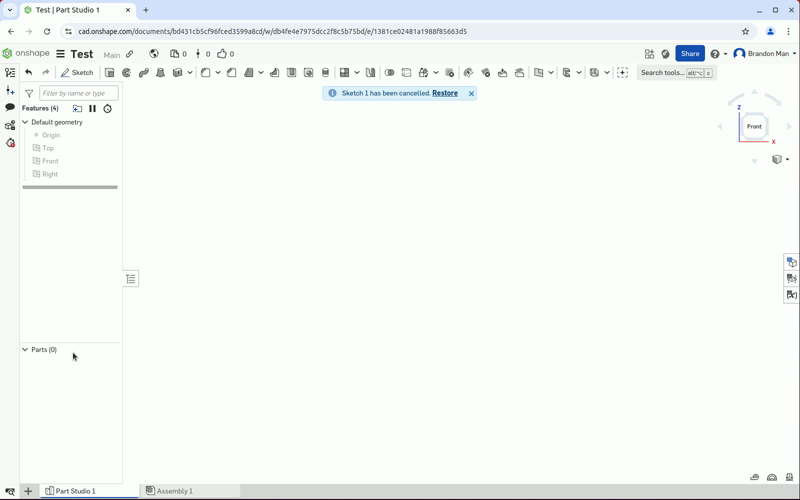
mouse_move(73, 352)
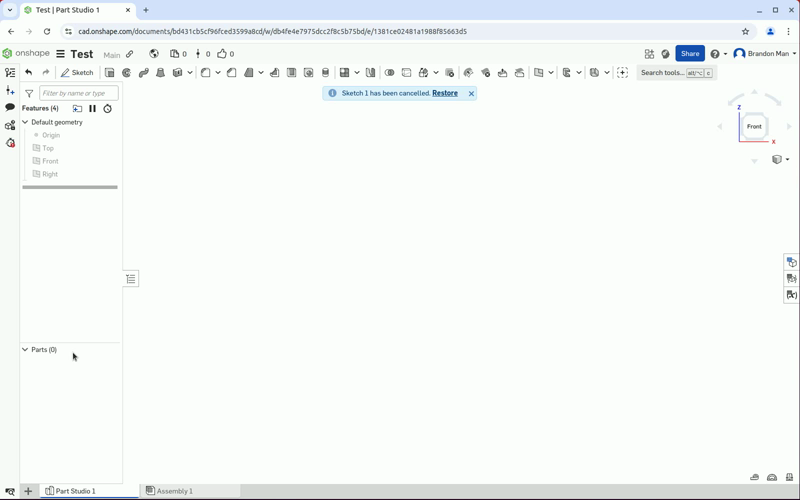
key(shift+y)
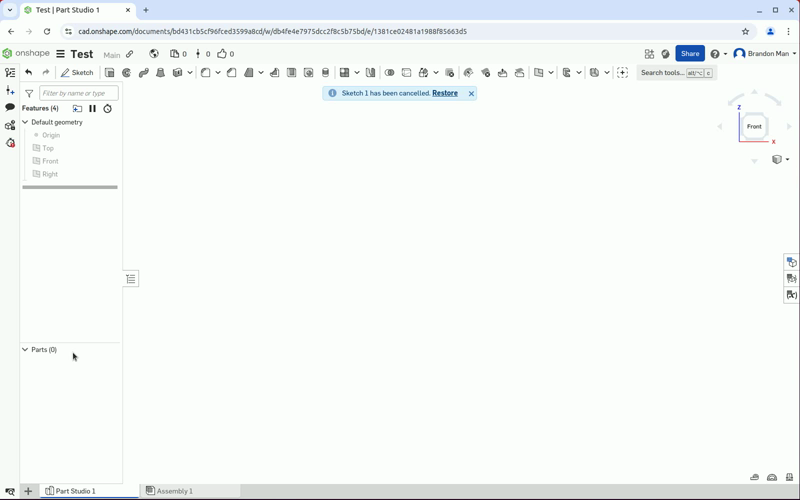
key(shift+s)
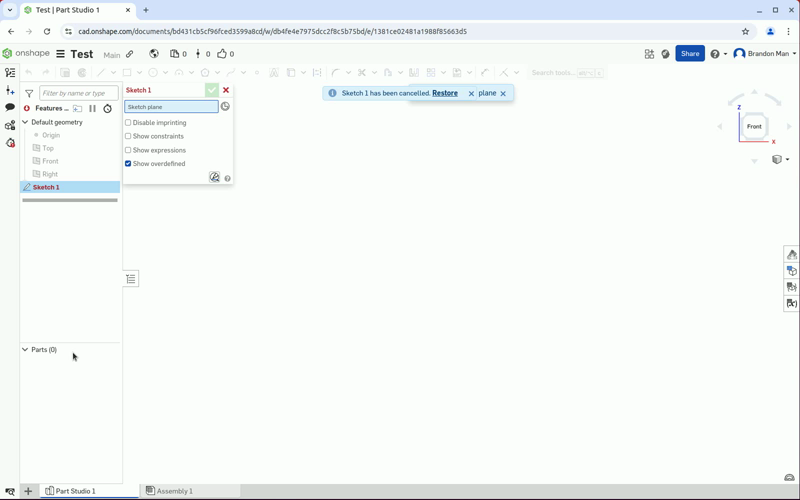
mouse_move(73, 163)
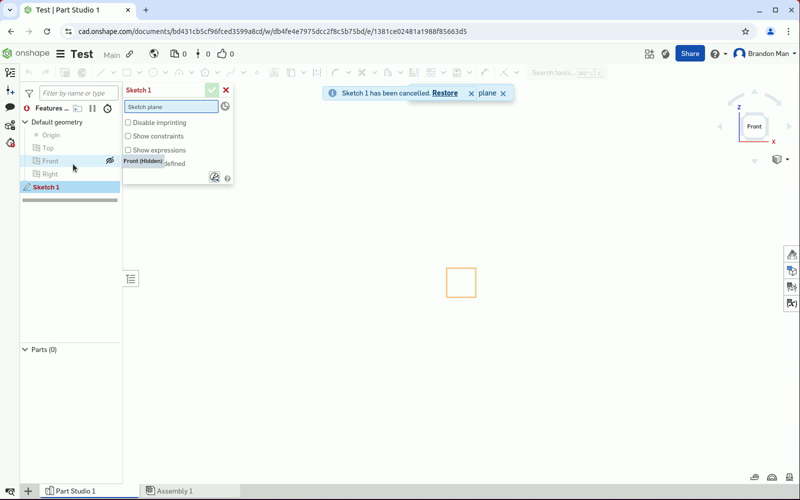
click(73, 163)
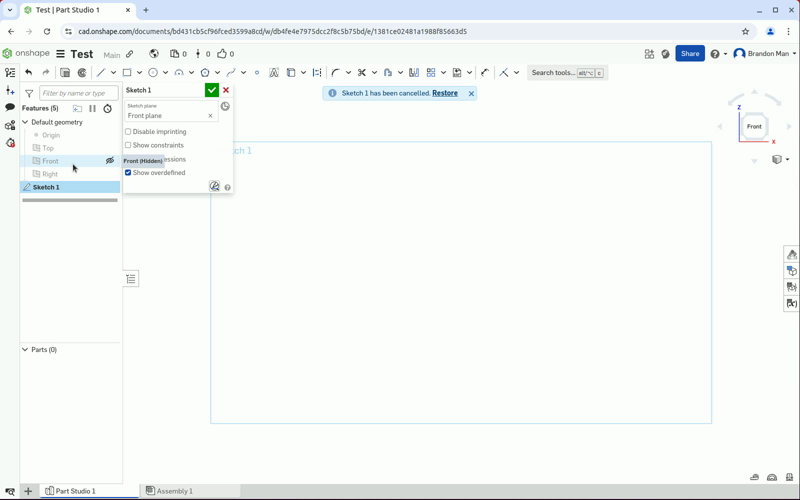
mouse_move(73, 352)
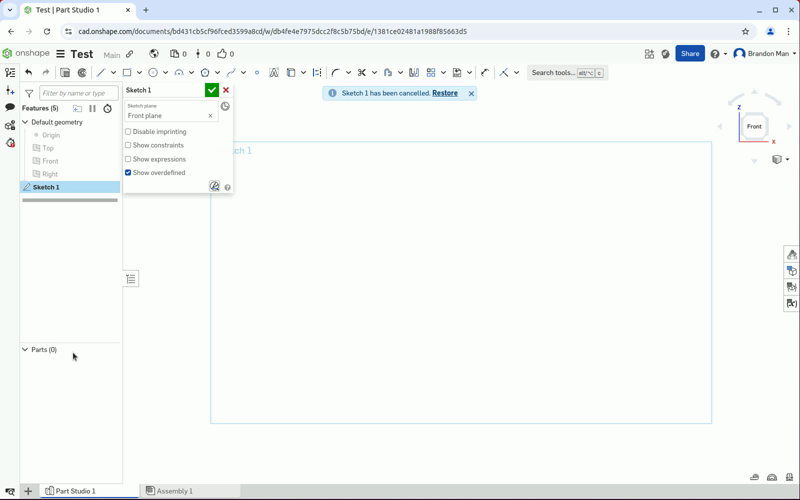
key(y)
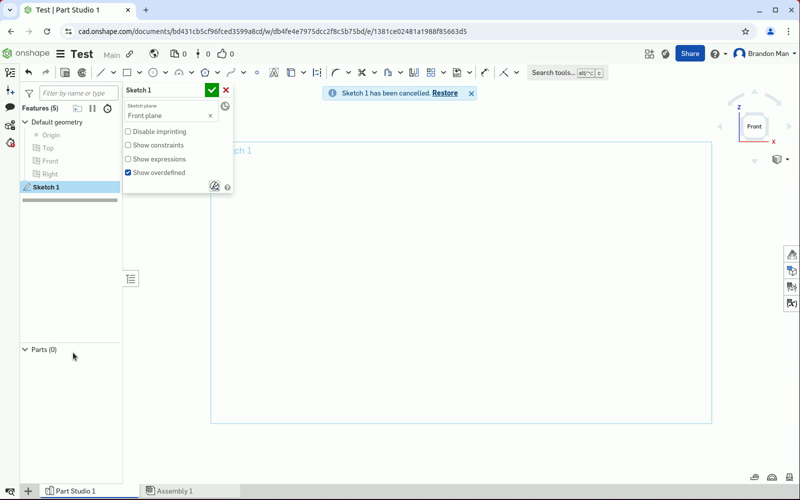
key(l)
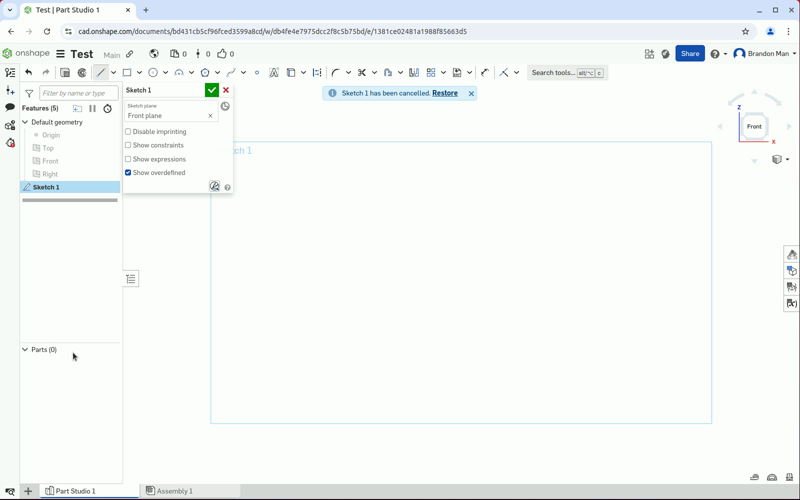
key_down(shift)
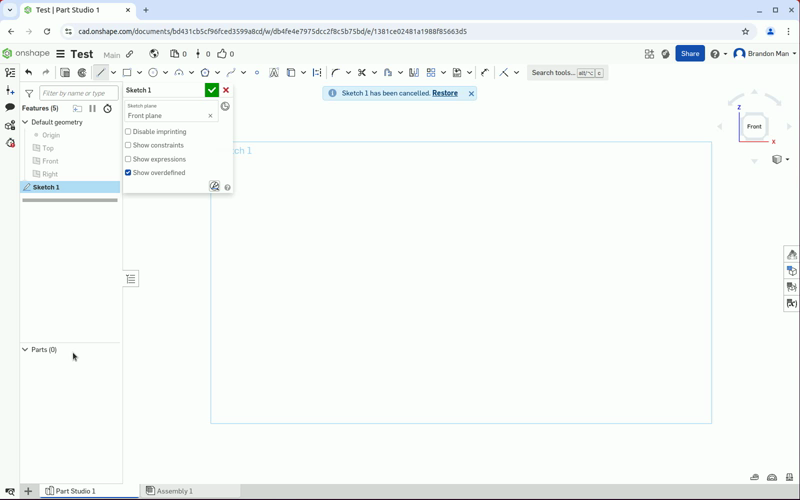
mouse_move(468, 226)
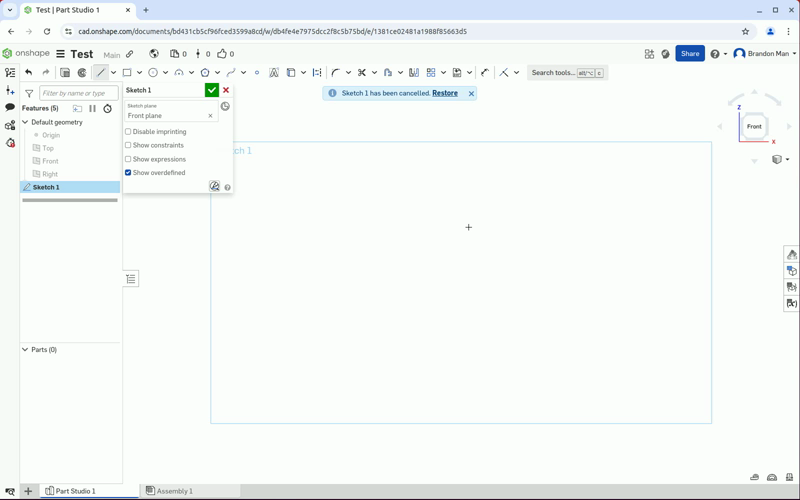
click(468, 226)
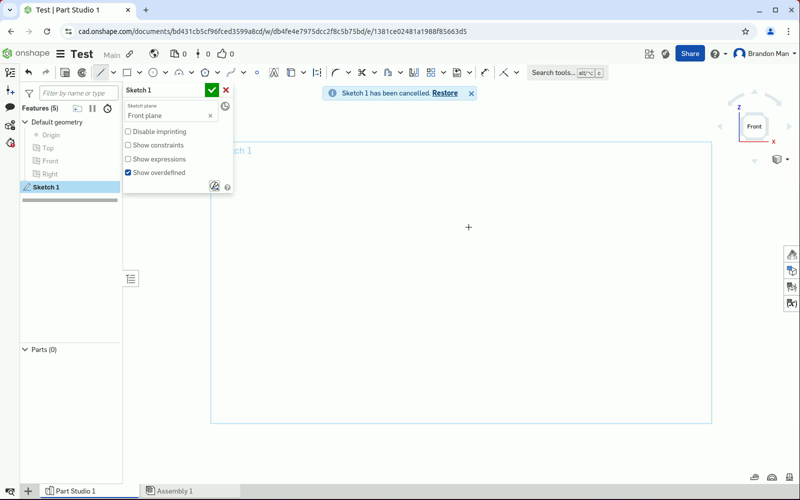
key_up(shift)
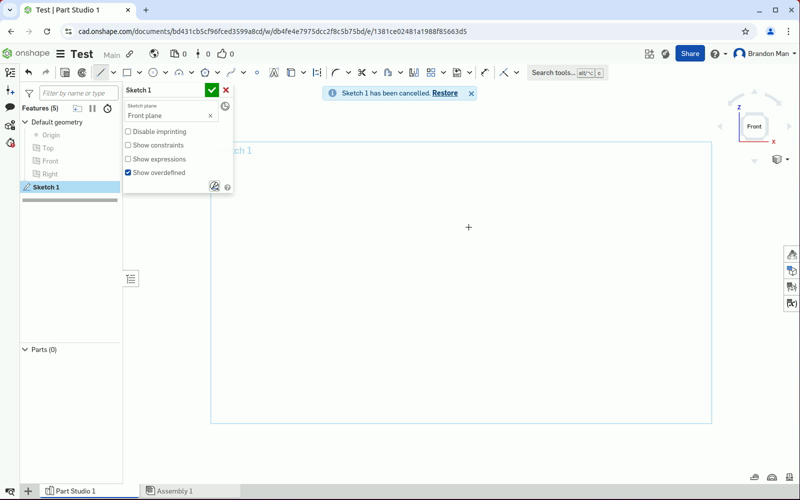
key_down(shift)
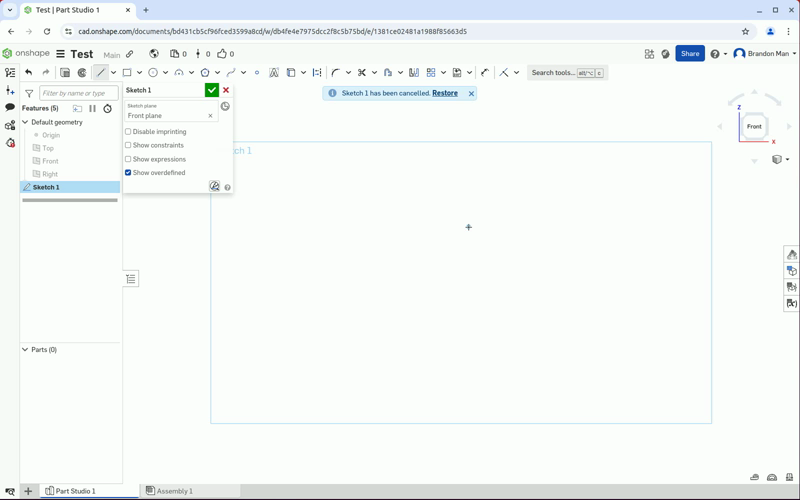
mouse_move(471, 339)
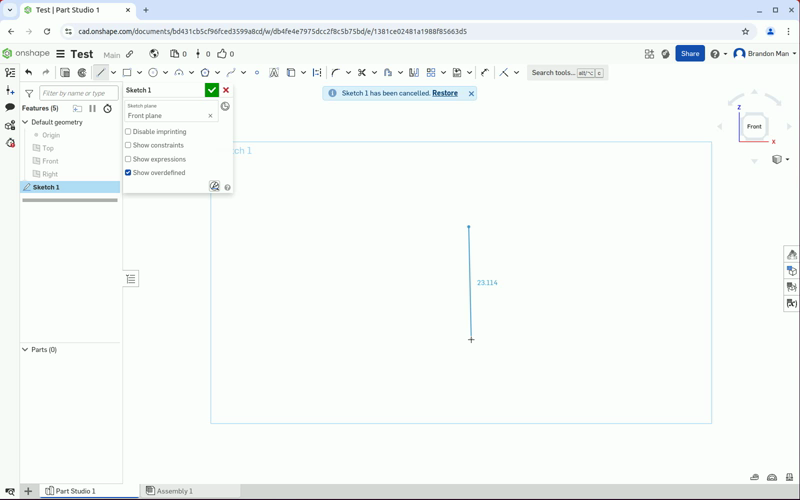
click(471, 339)
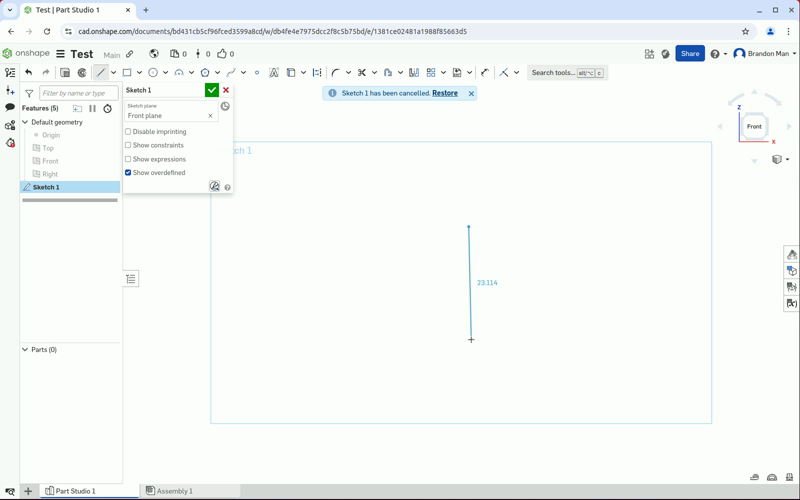
key_up(shift)
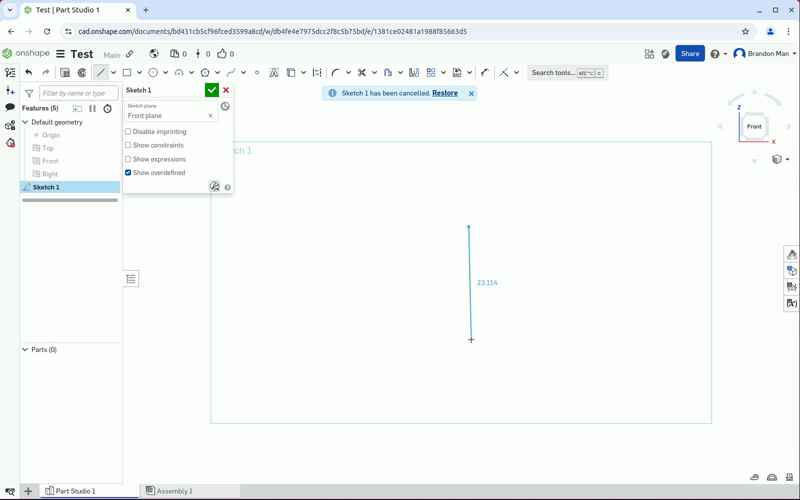
key_down(shift)
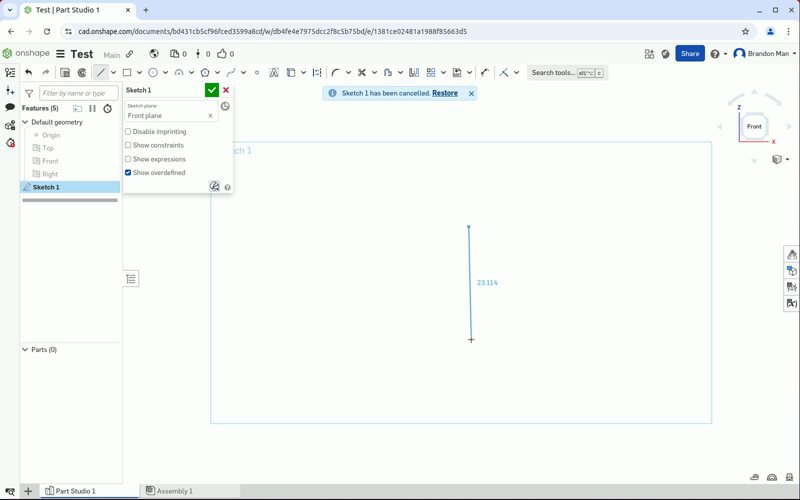
mouse_move(501, 339)
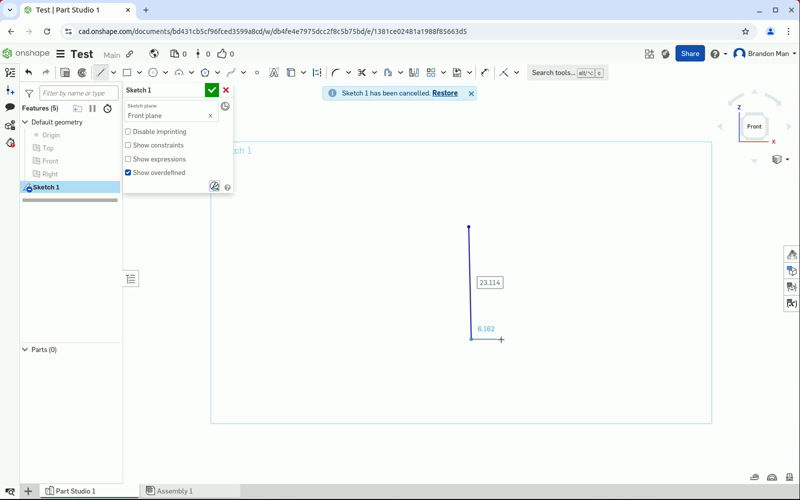
mouse_move(480, 339)
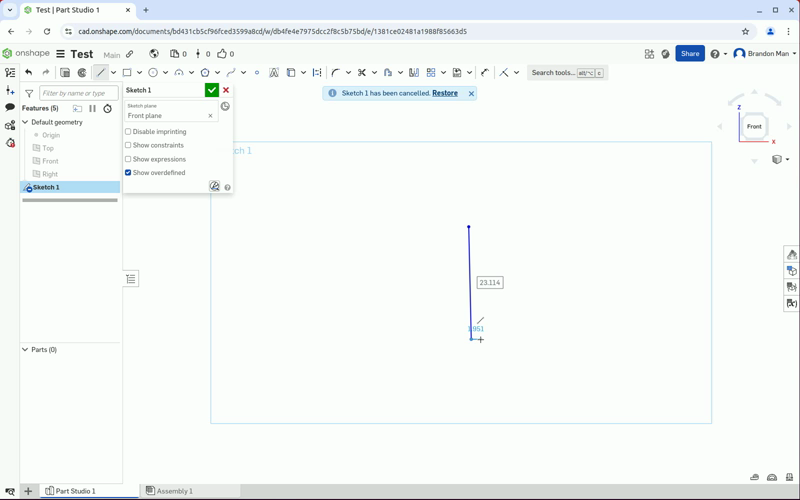
click(480, 339)
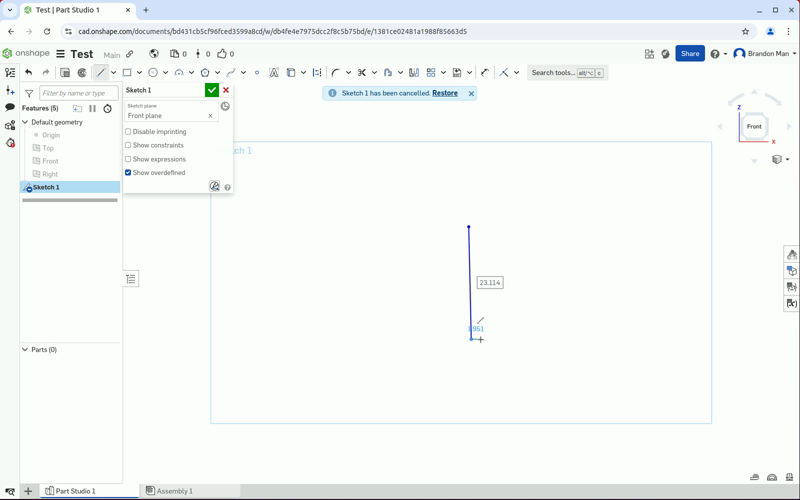
key_up(shift)
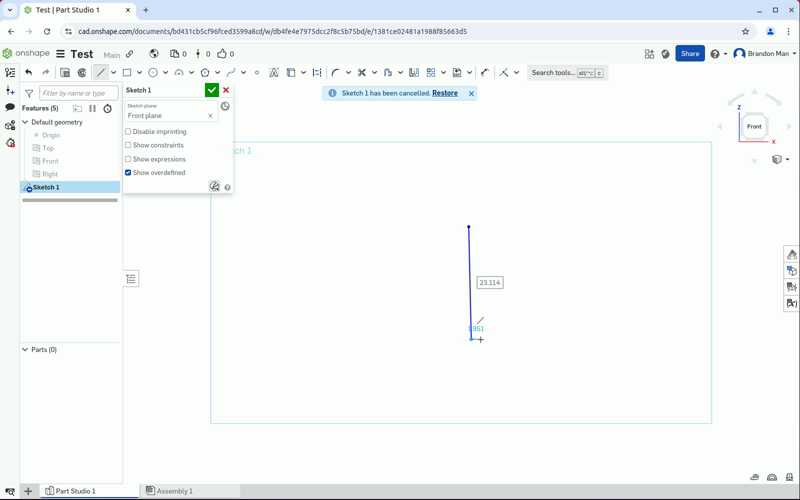
key_down(shift)
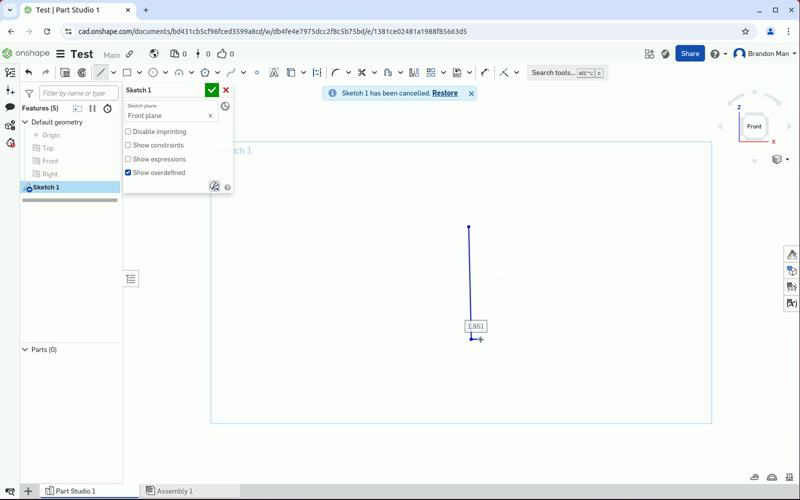
mouse_move(468, 226)
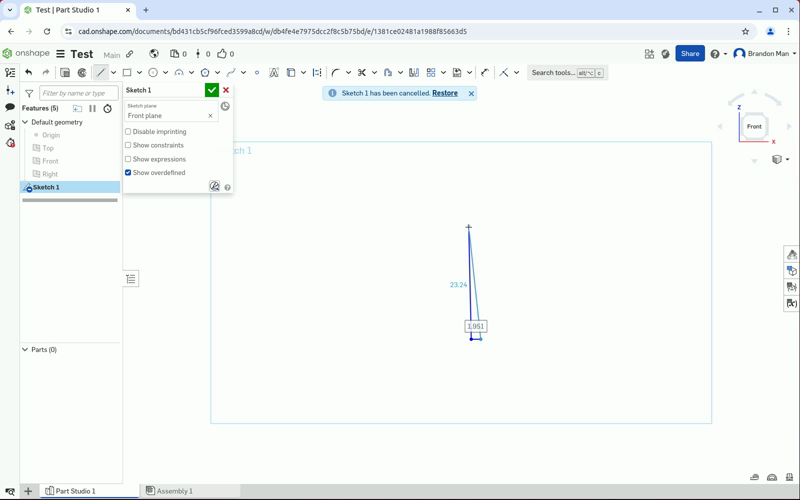
key_up(shift)
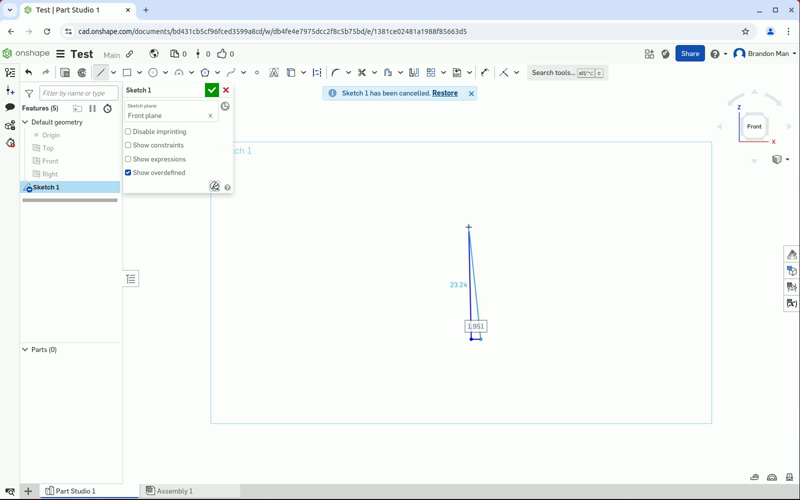
click(468, 226)
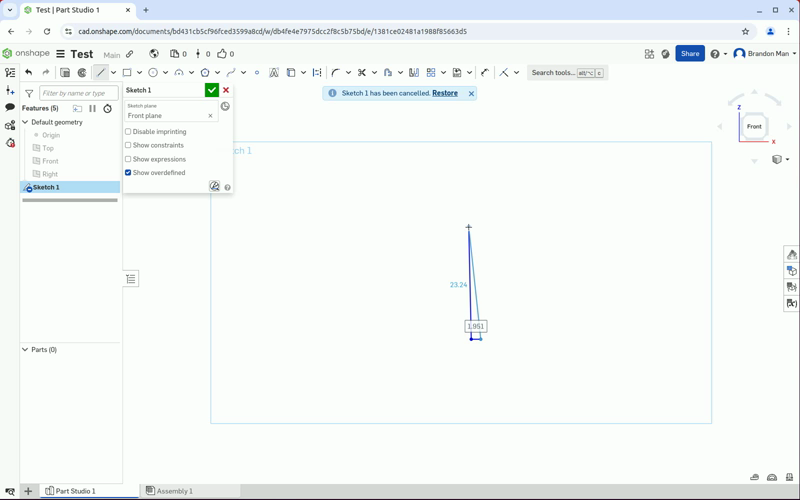
key(esc)
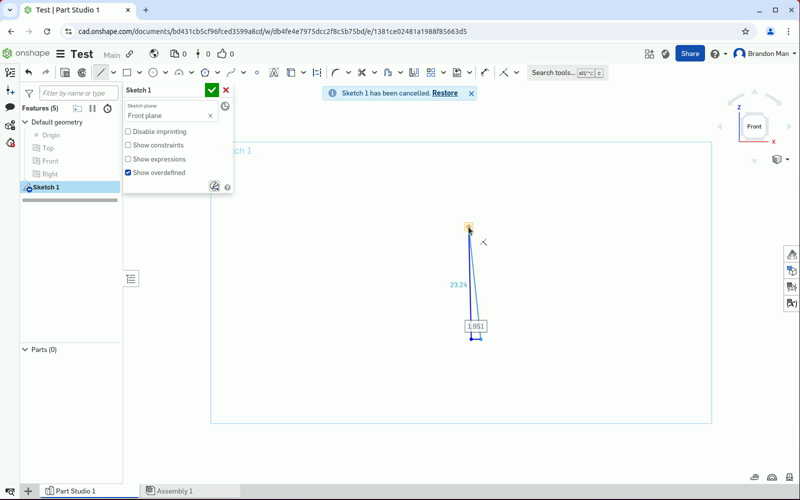
mouse_move(478, 321)
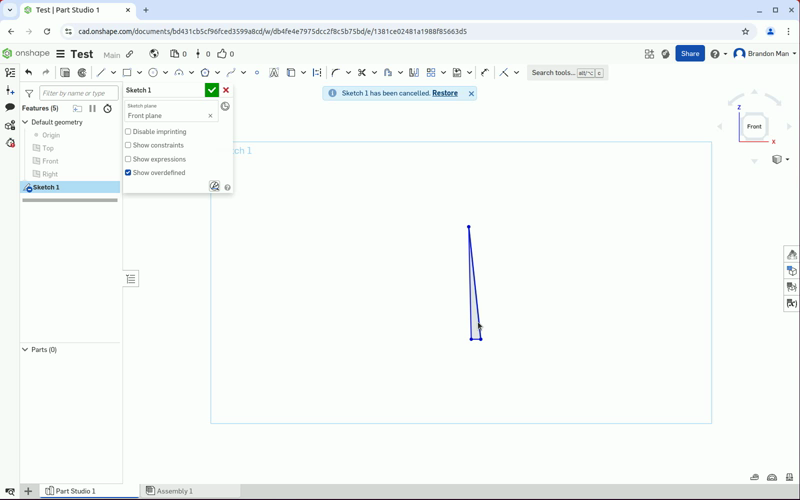
scroll(6)
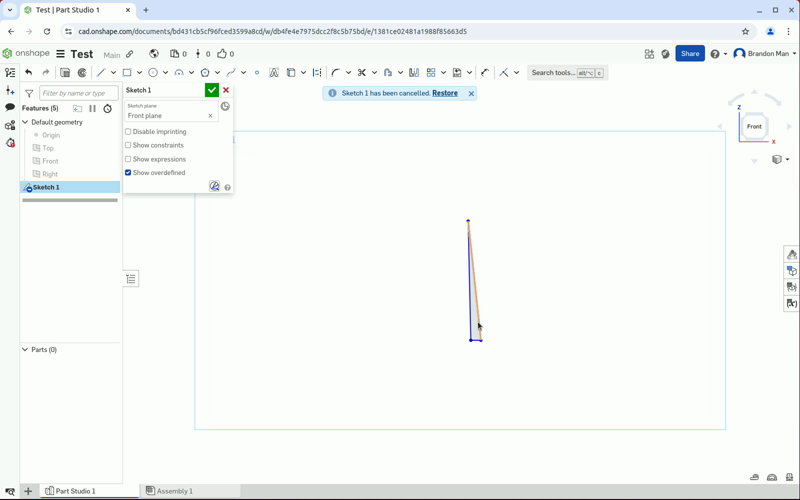
scroll(6)
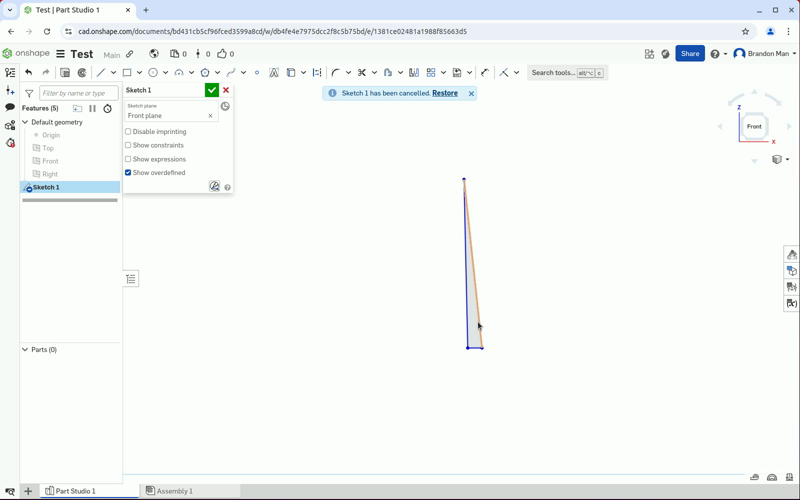
scroll(6)
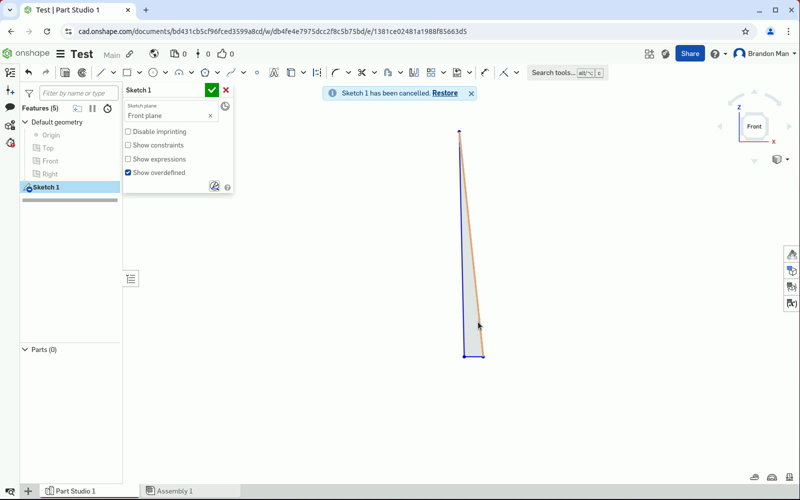
scroll(6)
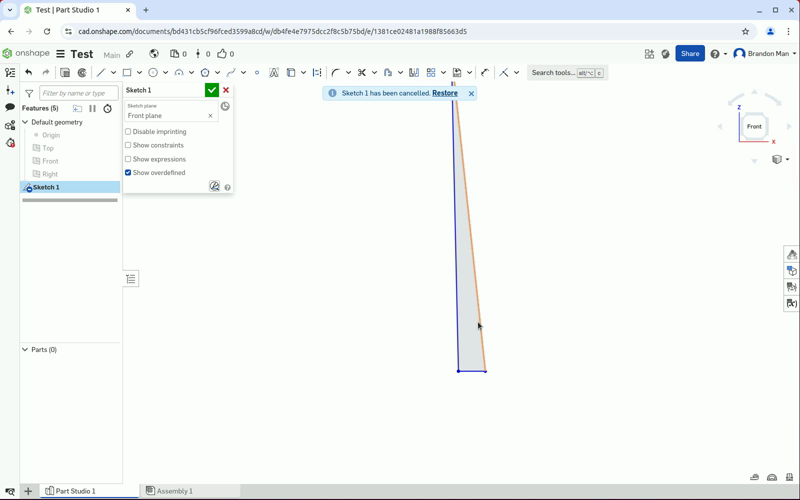
scroll(6)
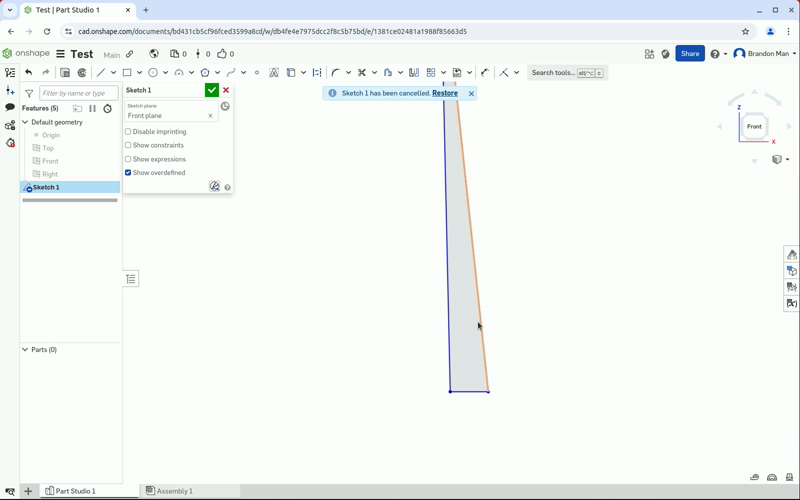
scroll(6)
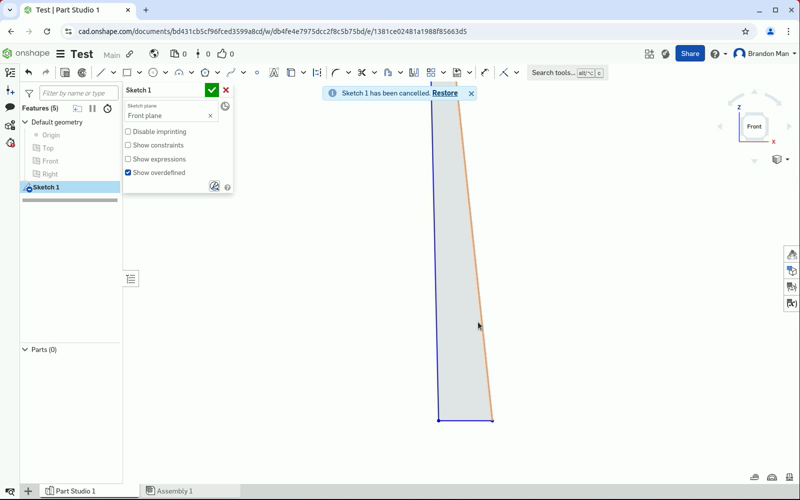
scroll(6)
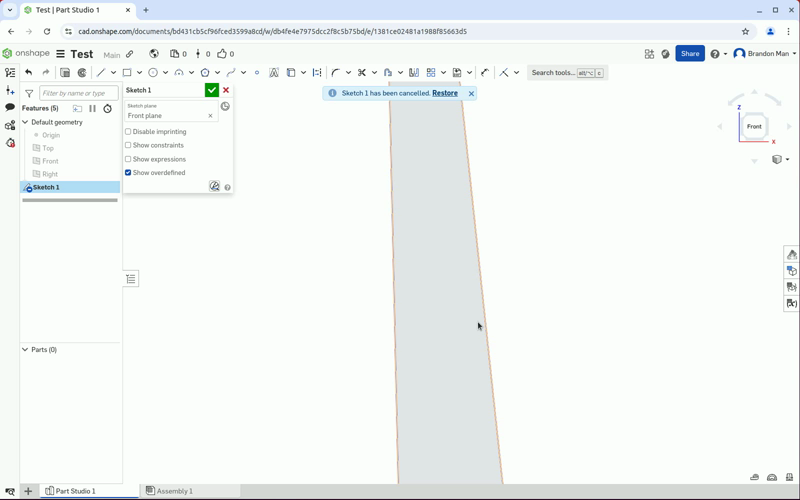
click(478, 321)
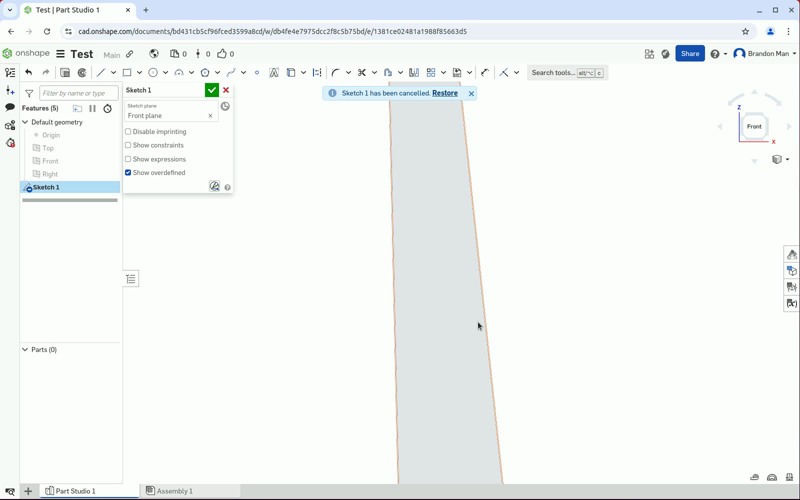
scroll(-6)
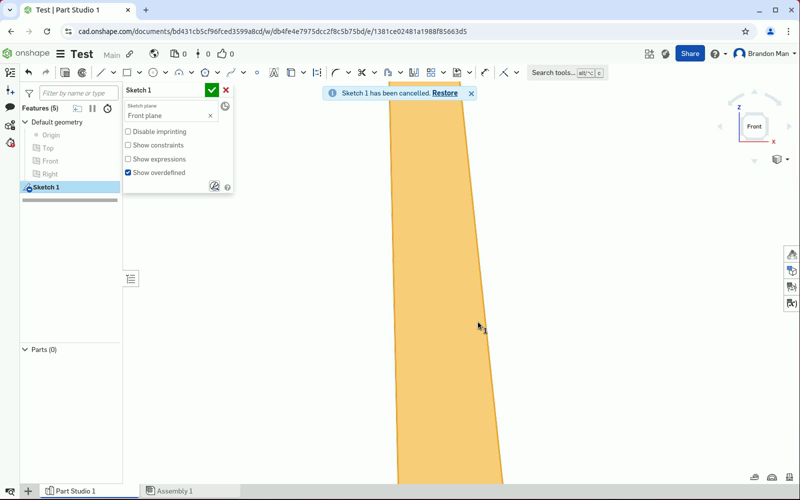
scroll(-6)
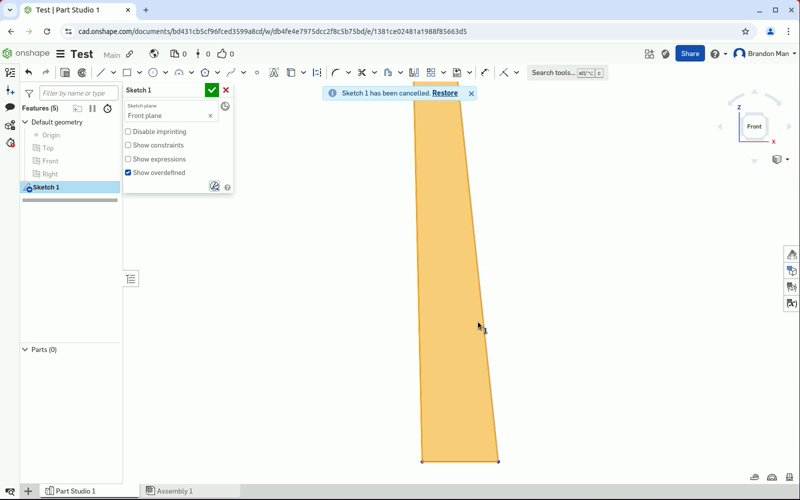
scroll(-6)
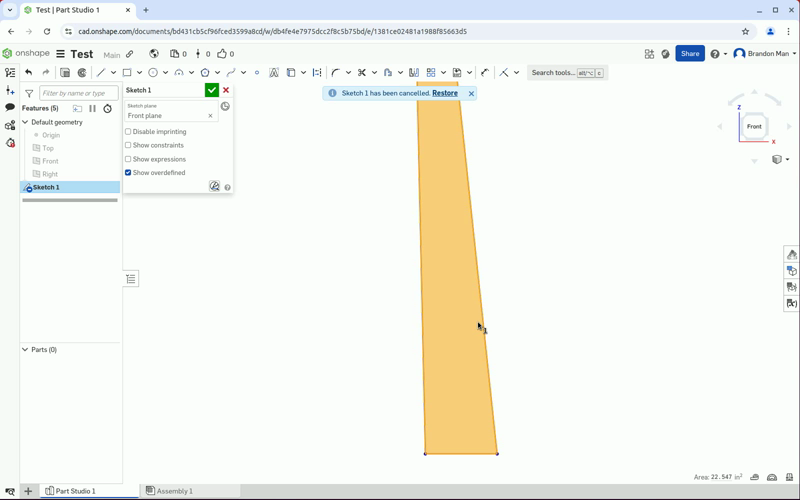
scroll(-6)
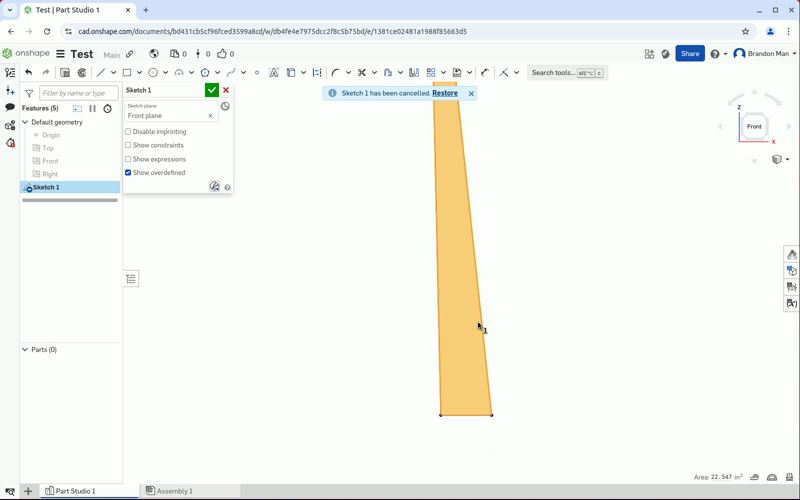
scroll(-6)
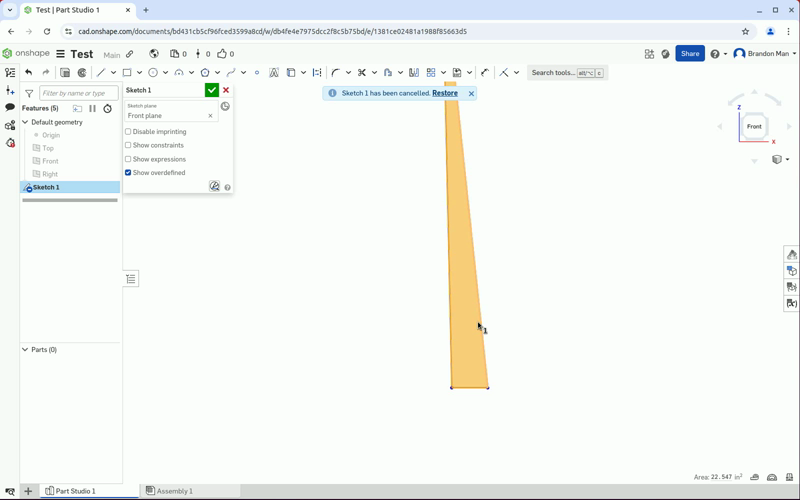
scroll(-6)
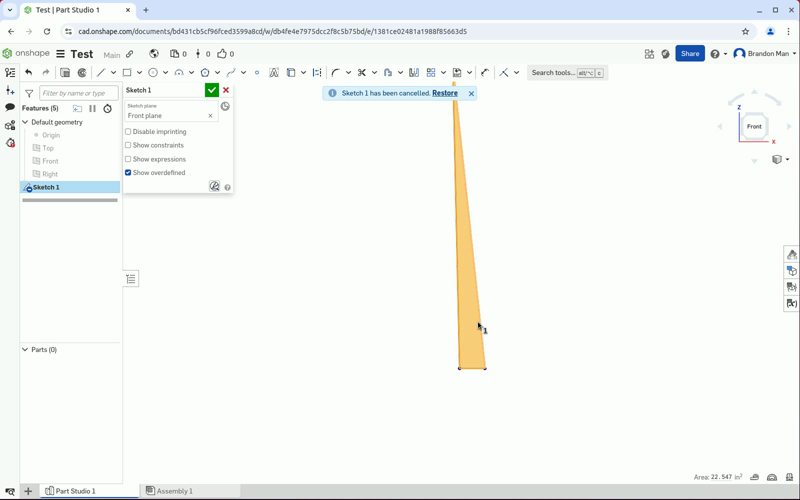
scroll(-6)
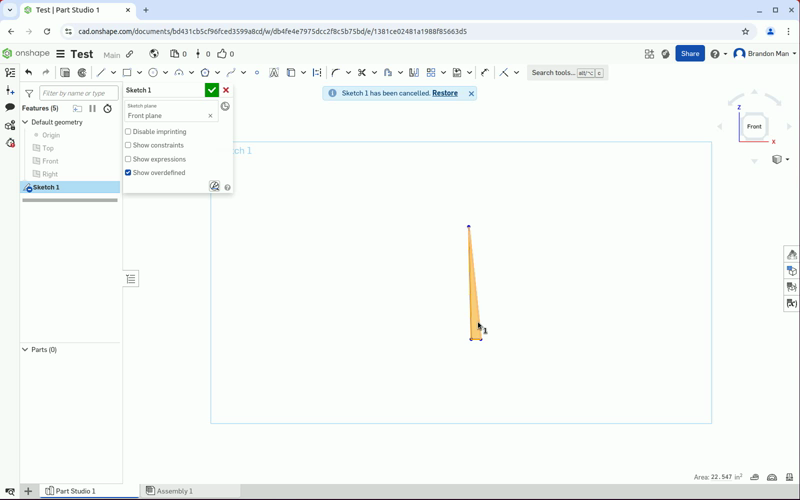
mouse_move(73, 352)
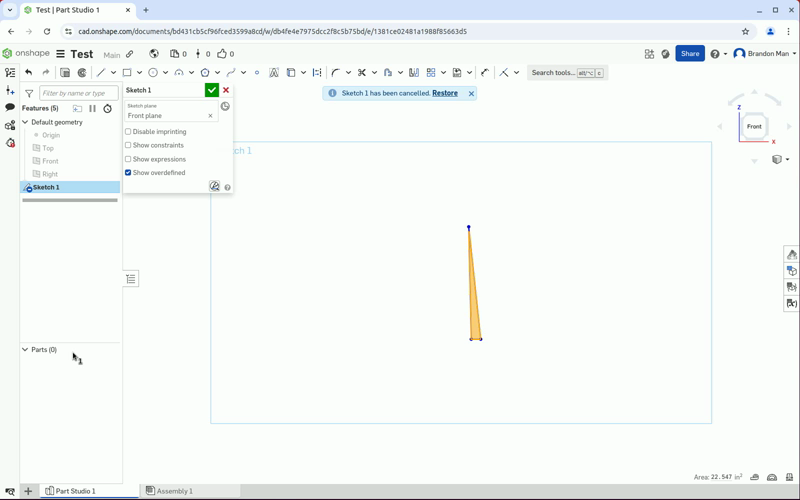
key(shift+y)
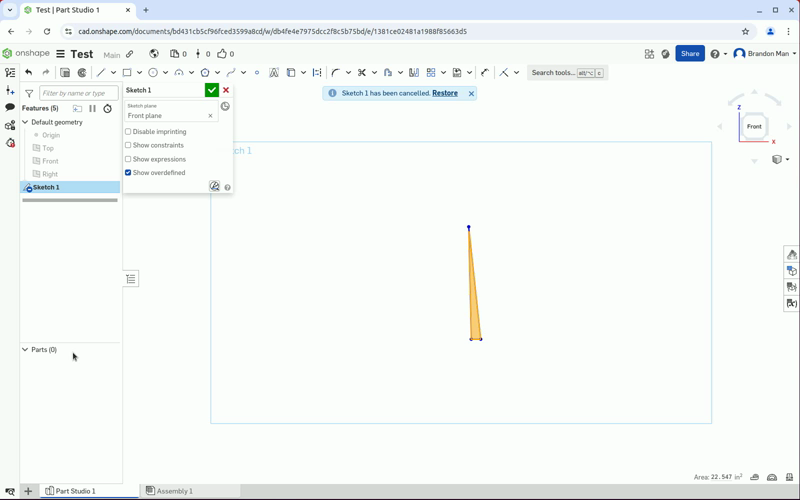
key(shift+e)
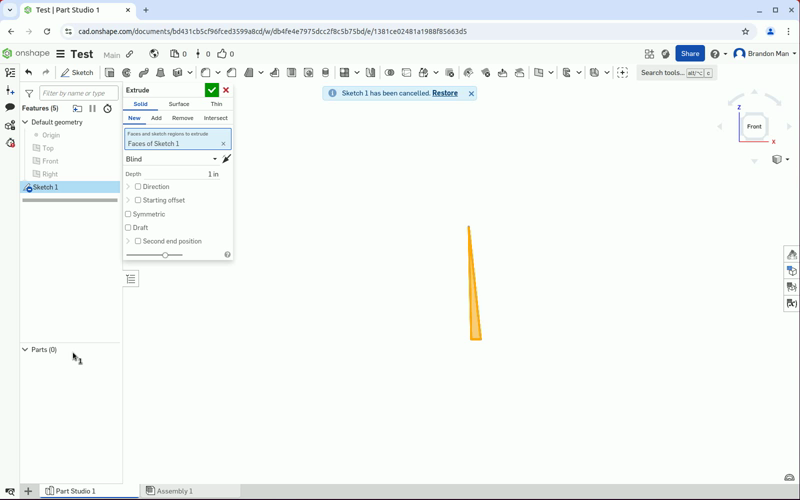
mouse_move(143, 106)
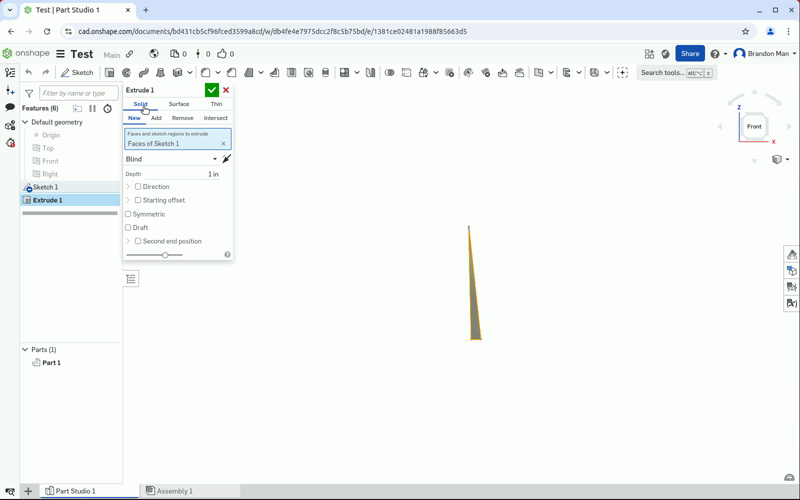
click(143, 106)
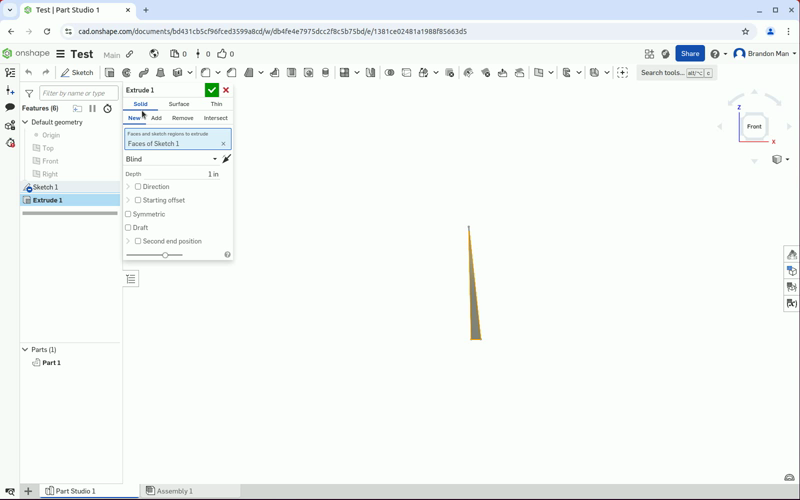
mouse_move(137, 120)
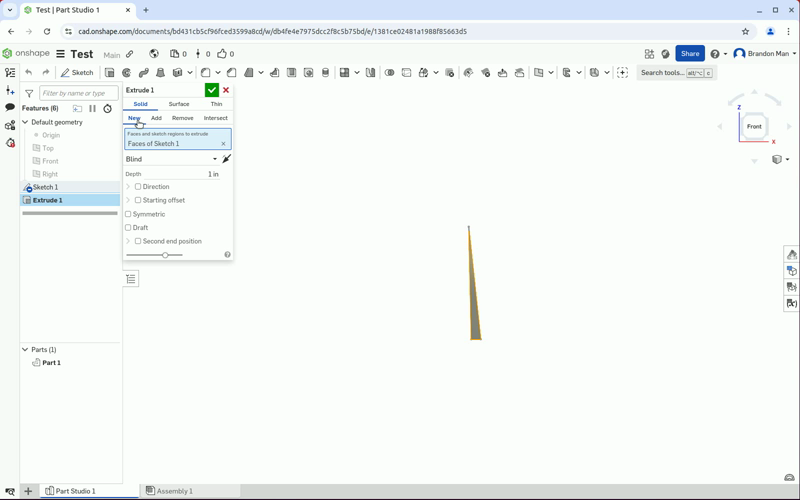
click(137, 120)
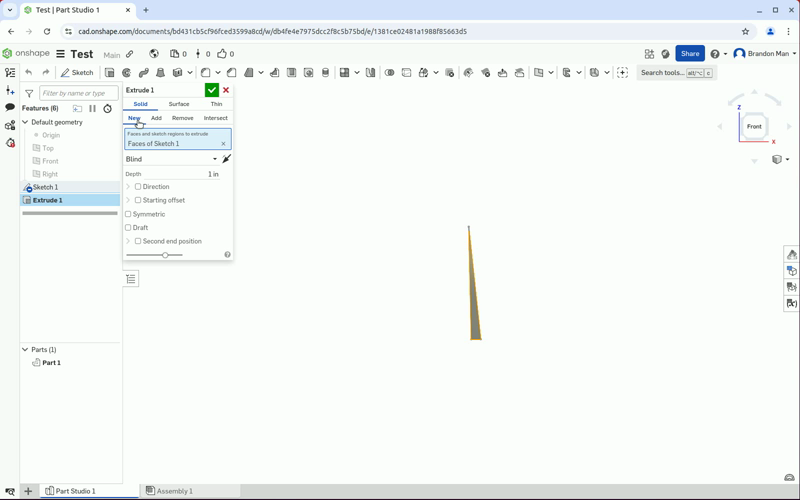
key(tab, 4)
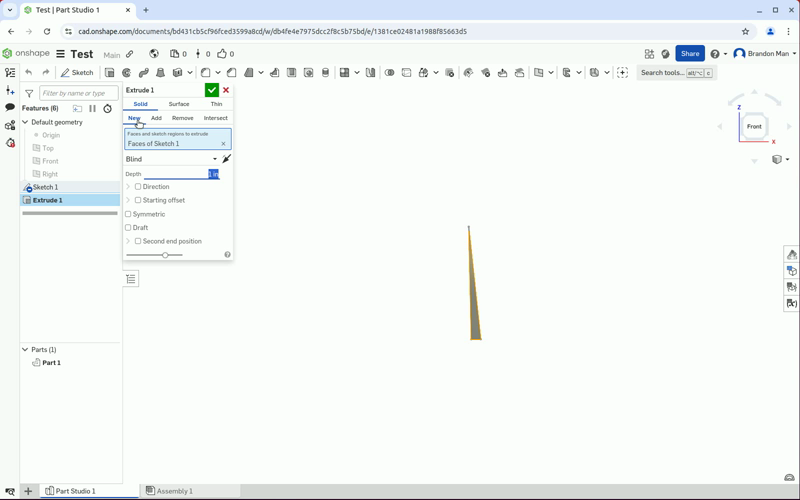
text(23.108)
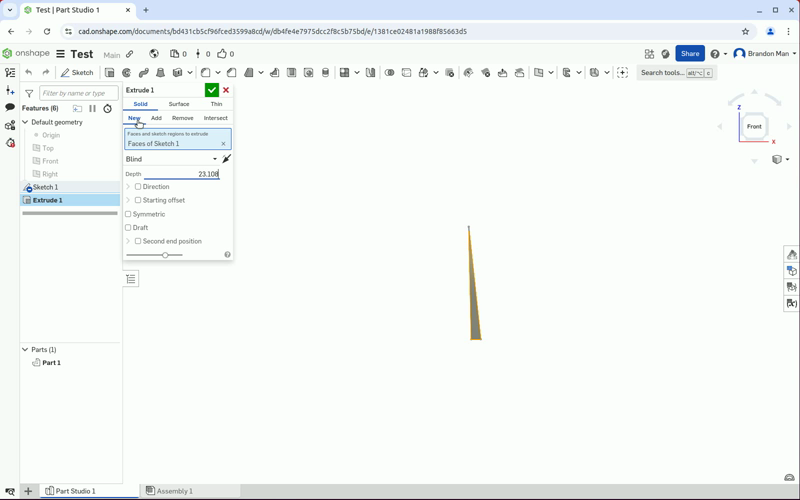
key(enter)
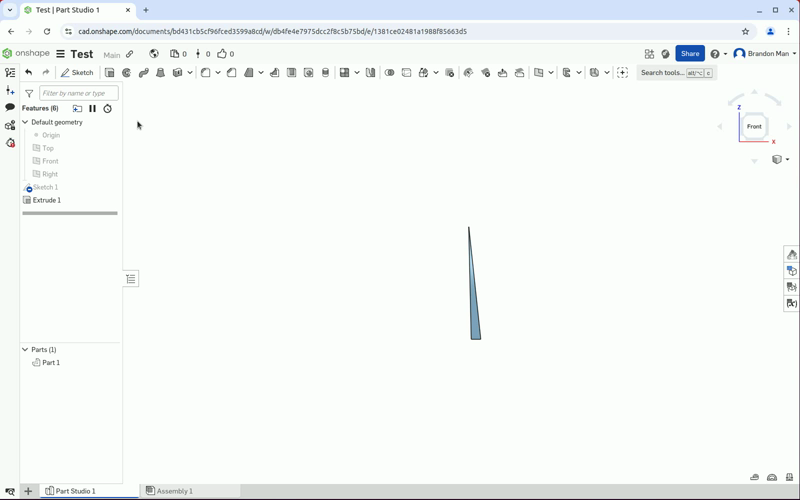
key(shift+h)
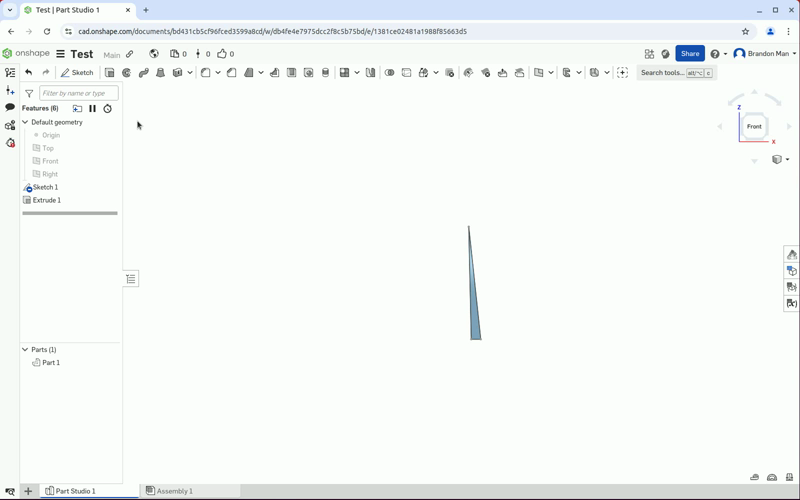
key(shift+h)
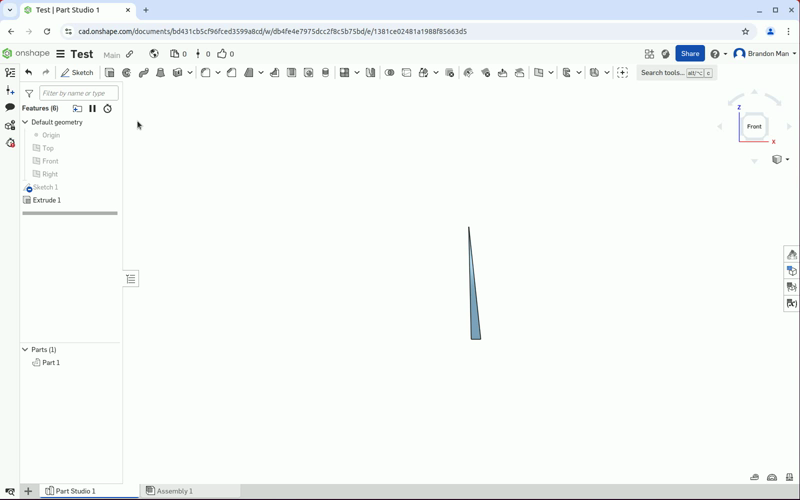
mouse_move(73, 189)
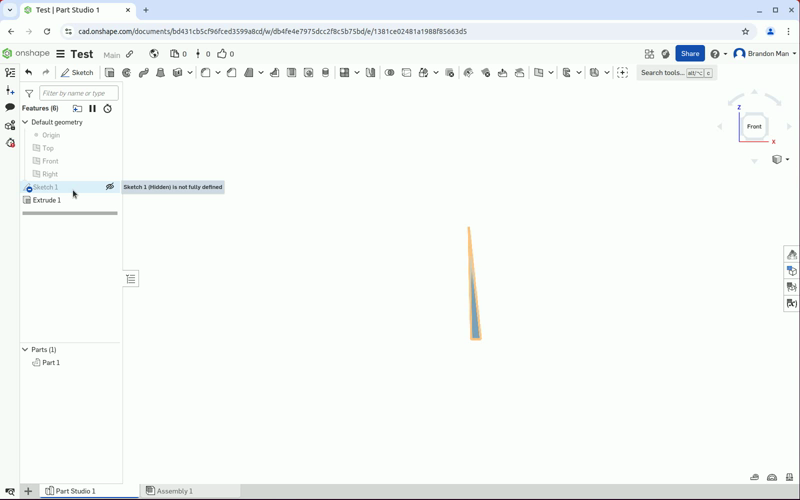
click(73, 189)
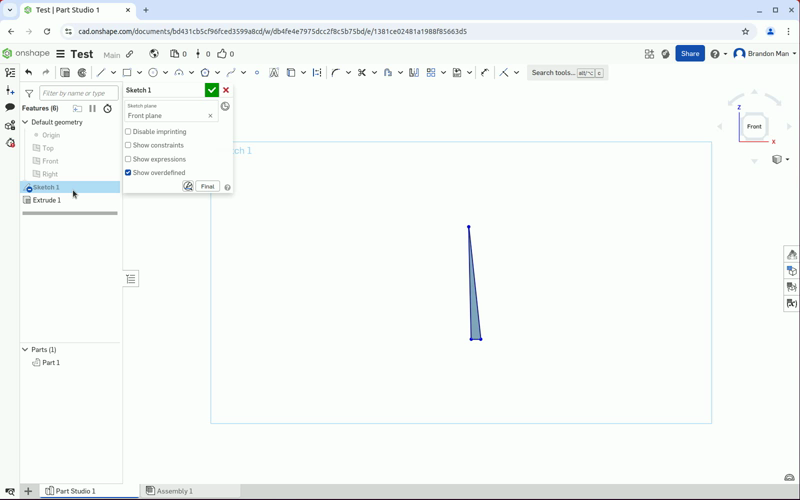
mouse_move(229, 92)
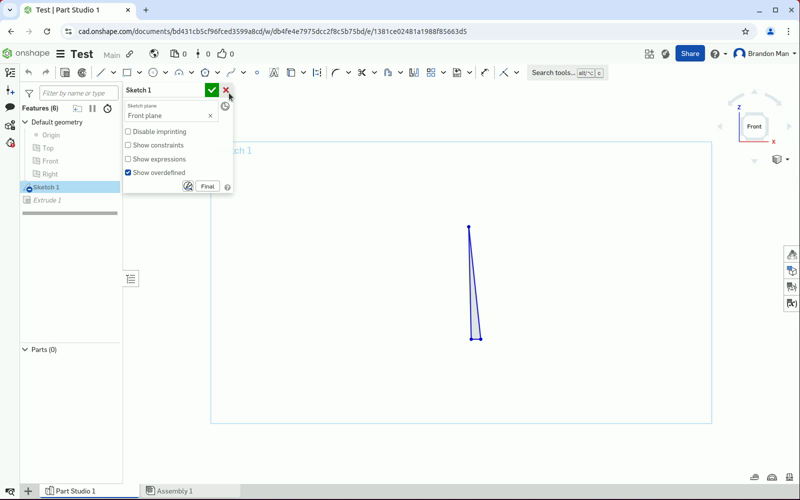
click(229, 92)
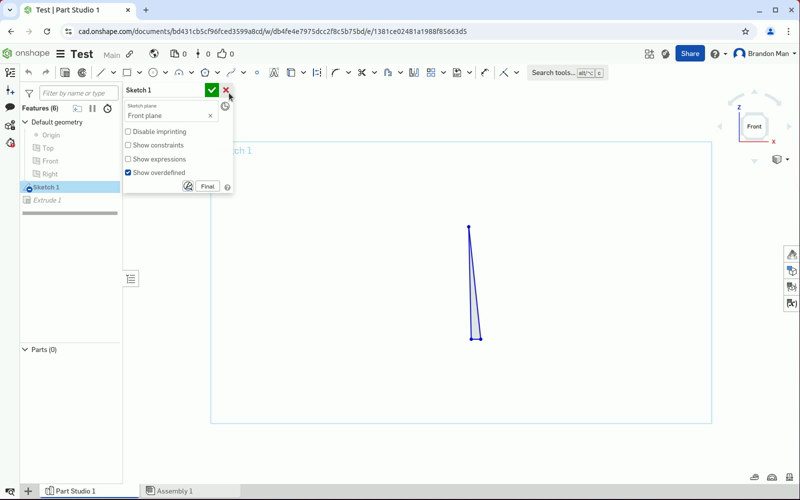
key(shift+s)
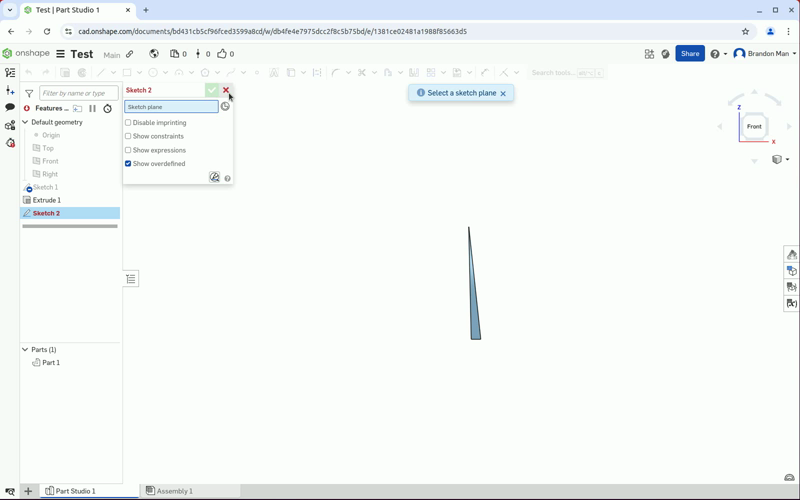
mouse_move(73, 163)
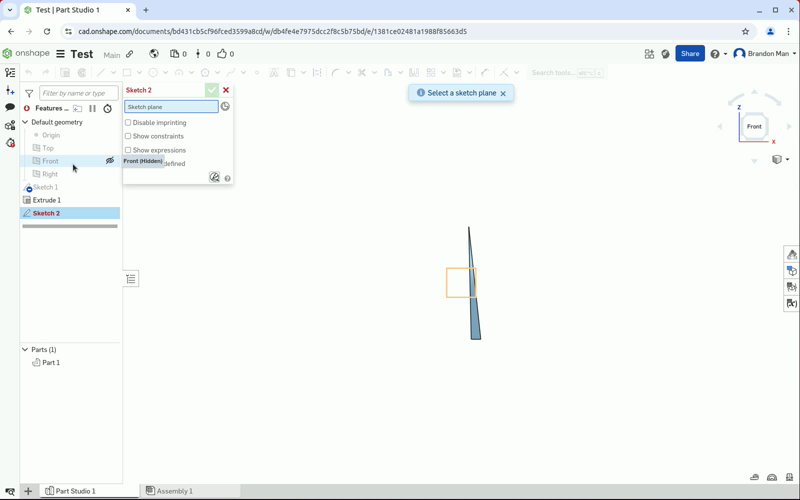
click(73, 163)
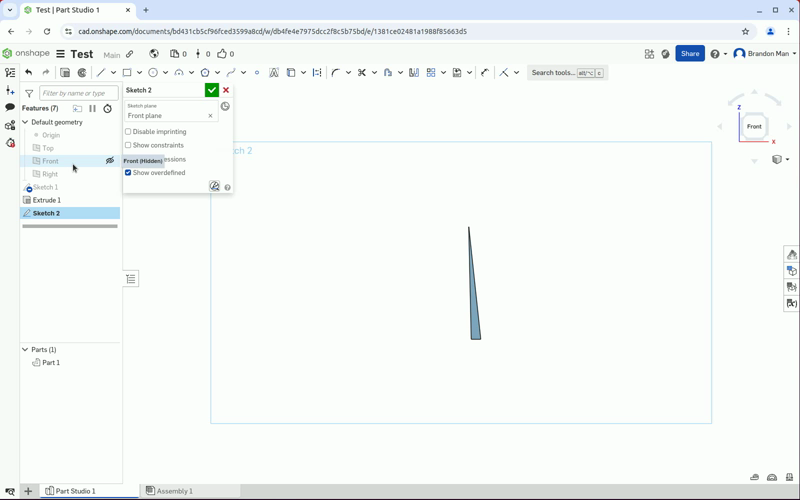
mouse_move(73, 352)
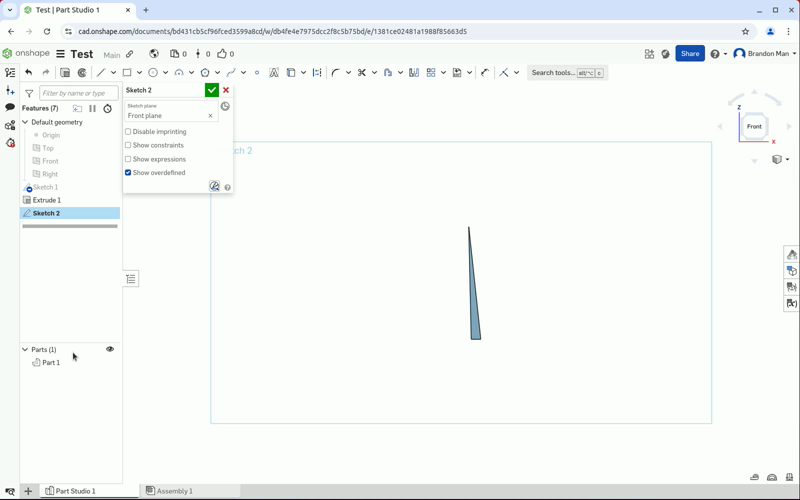
key(y)
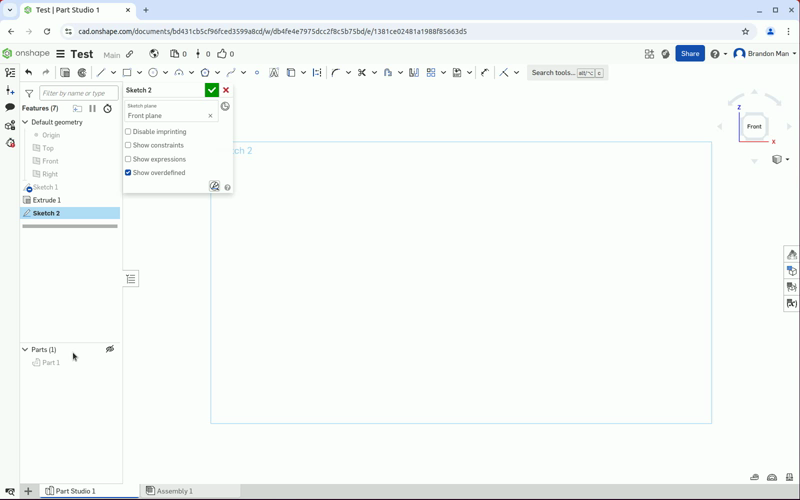
key(l)
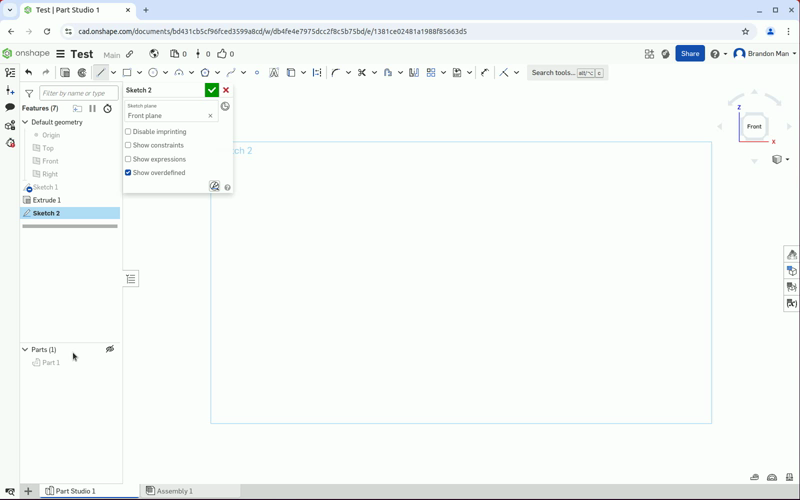
key_down(shift)
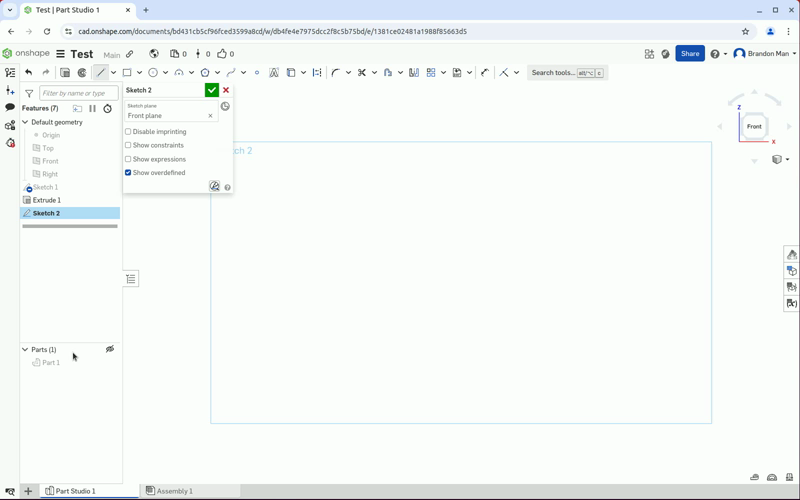
mouse_move(450, 226)
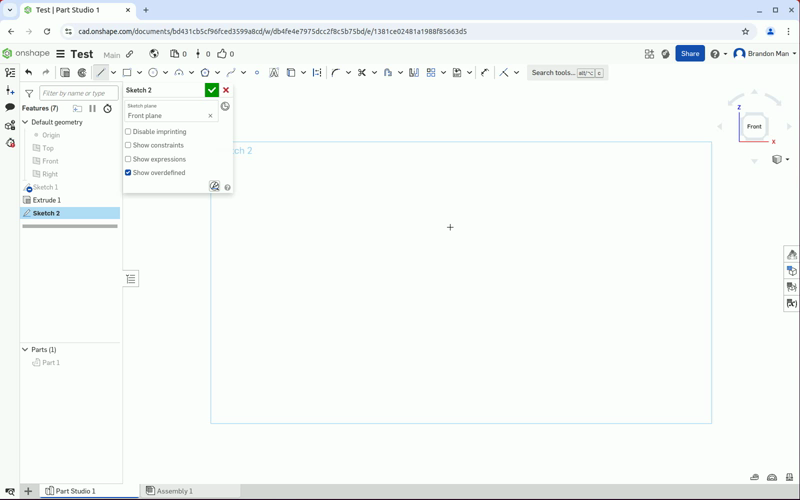
click(450, 226)
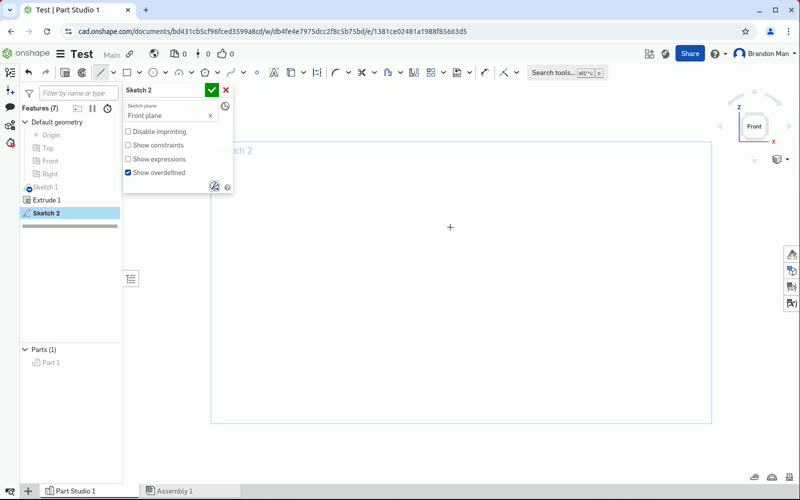
key_up(shift)
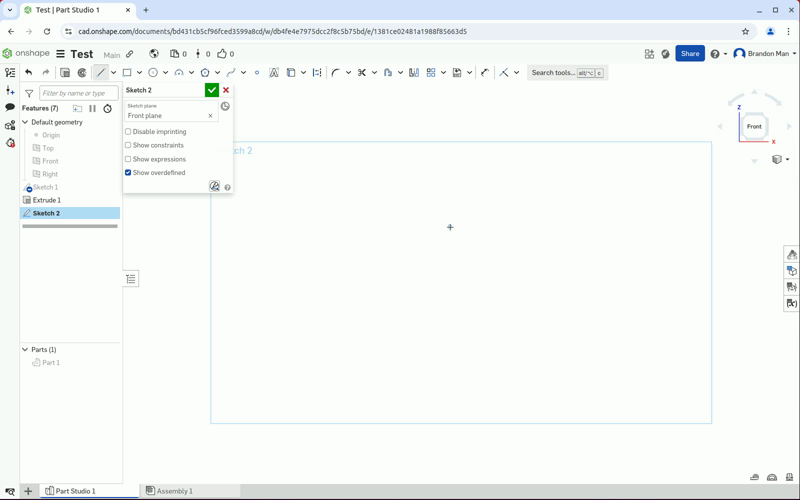
key_down(shift)
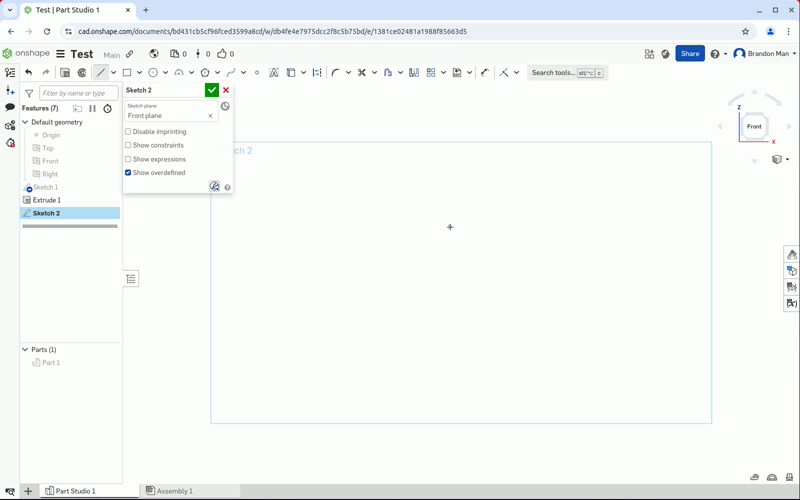
mouse_move(452, 339)
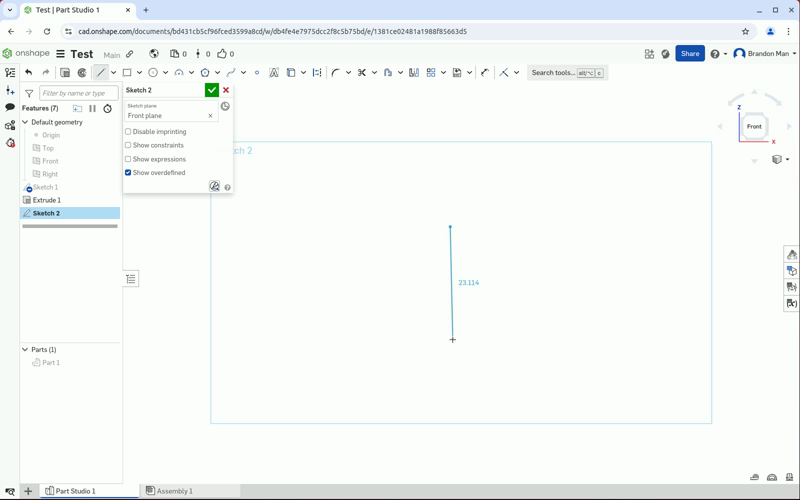
click(452, 339)
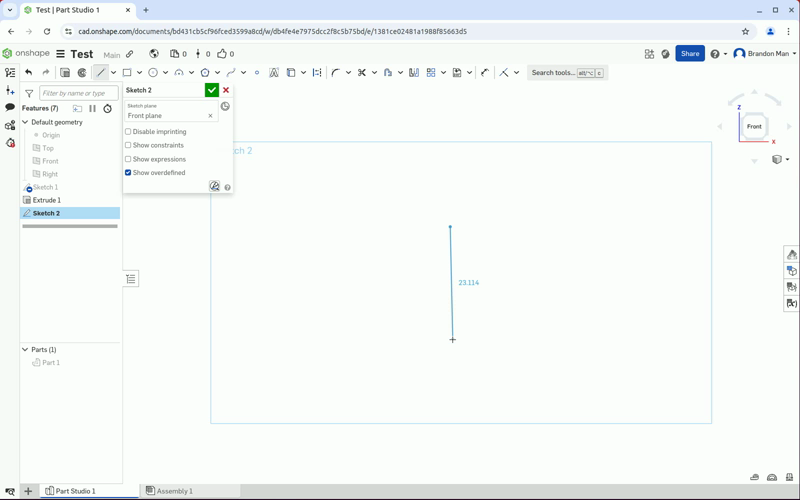
key_up(shift)
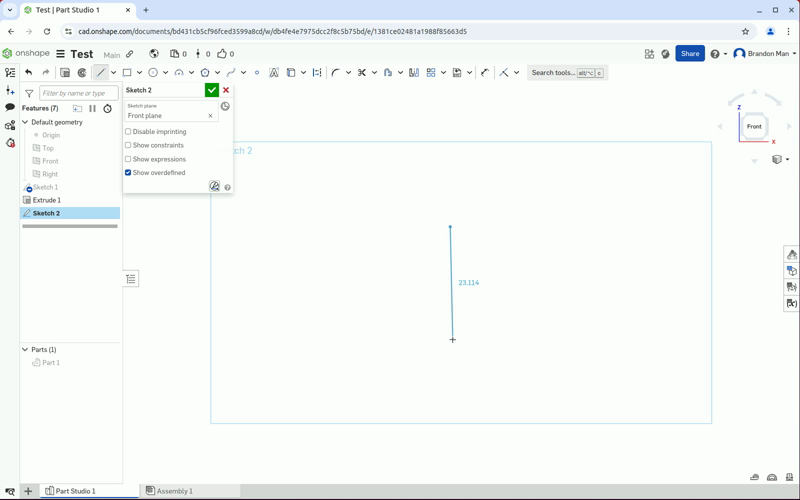
key_down(shift)
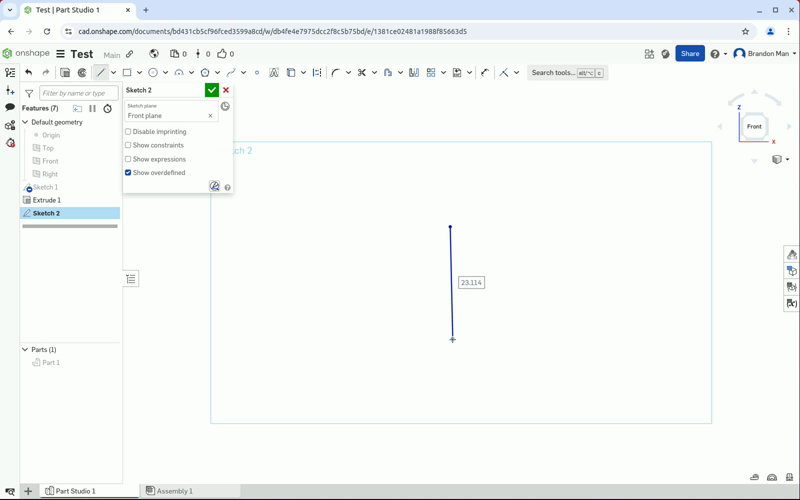
mouse_move(482, 339)
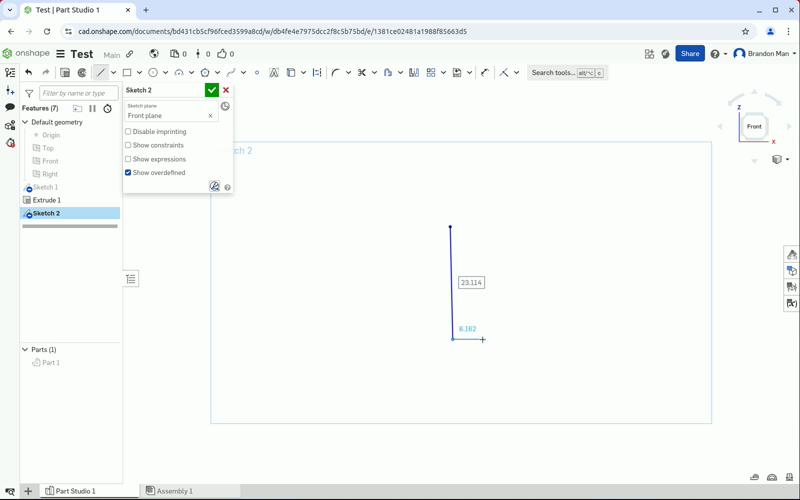
mouse_move(470, 339)
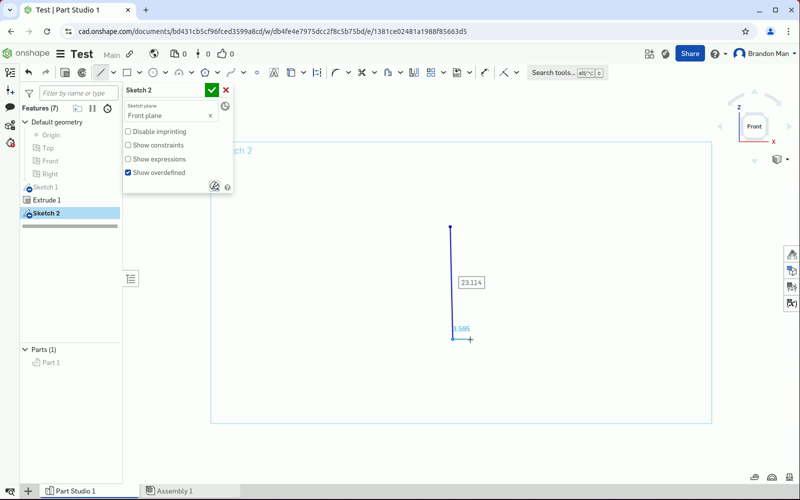
click(470, 339)
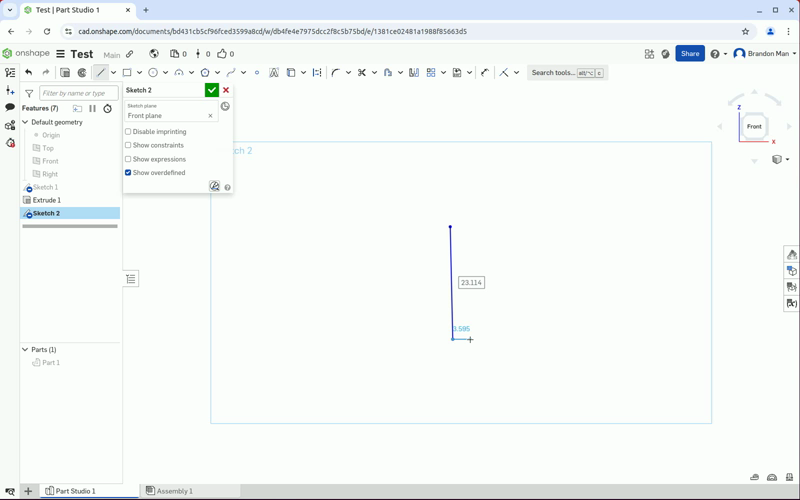
key_up(shift)
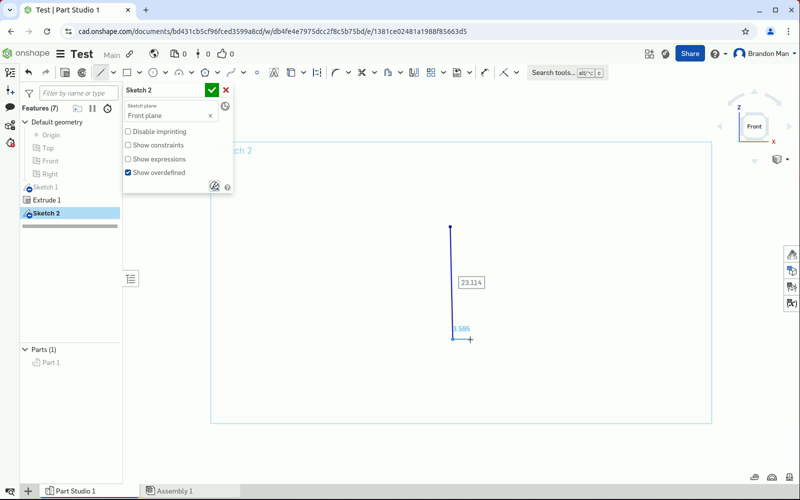
key_down(shift)
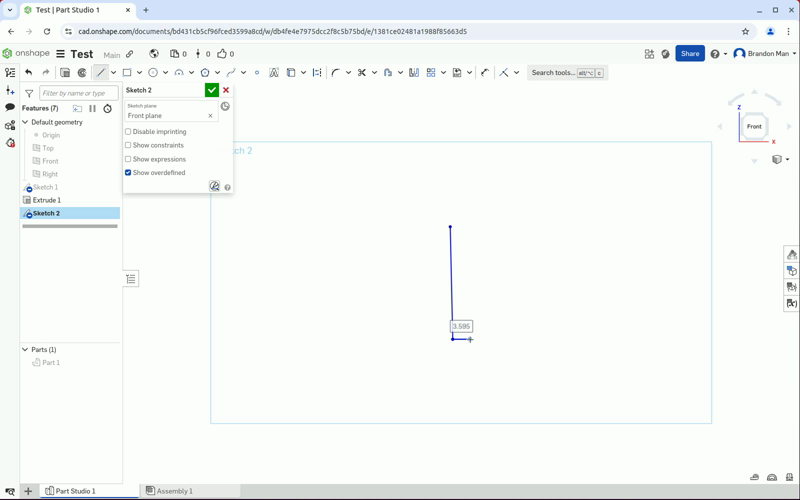
mouse_move(467, 226)
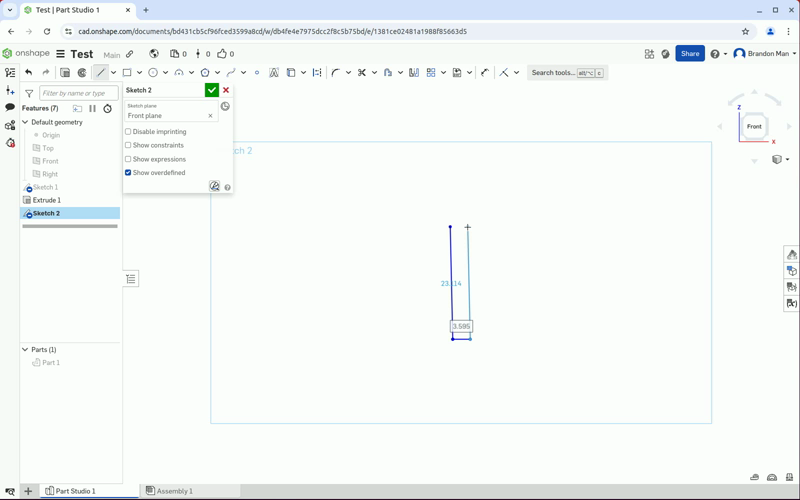
click(467, 226)
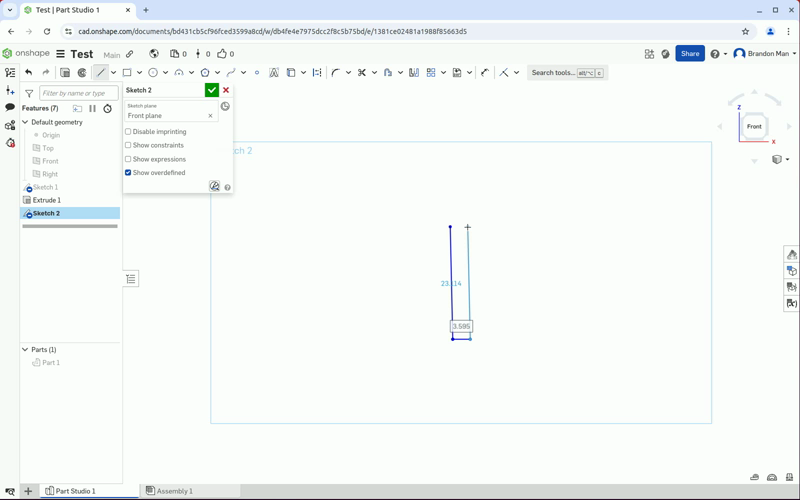
key_up(shift)
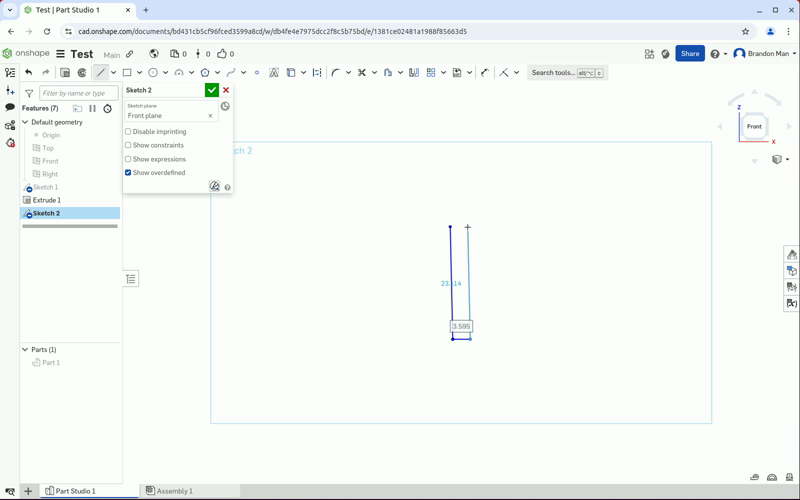
mouse_move(498, 226)
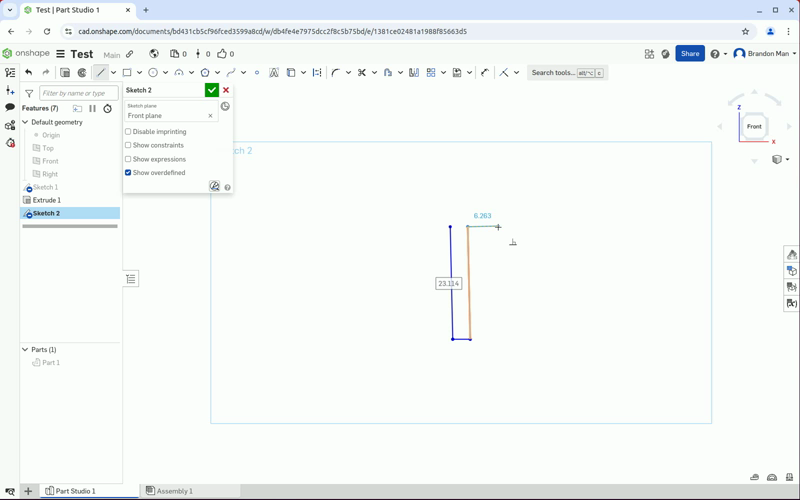
key_down(shift)
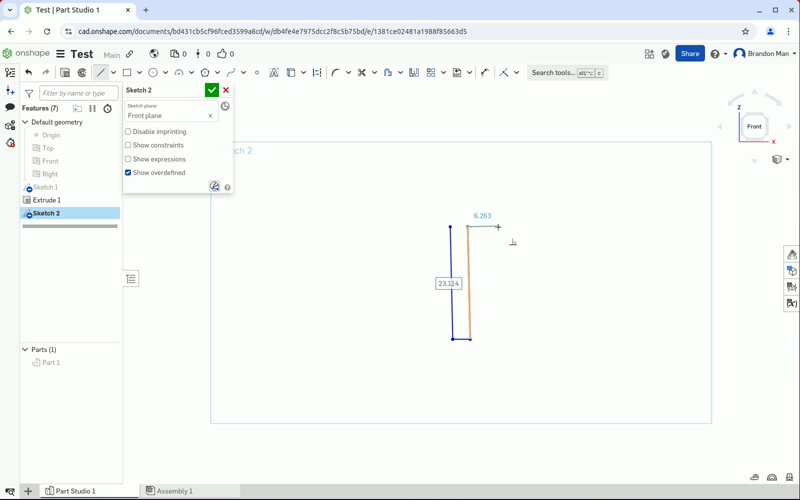
mouse_move(450, 226)
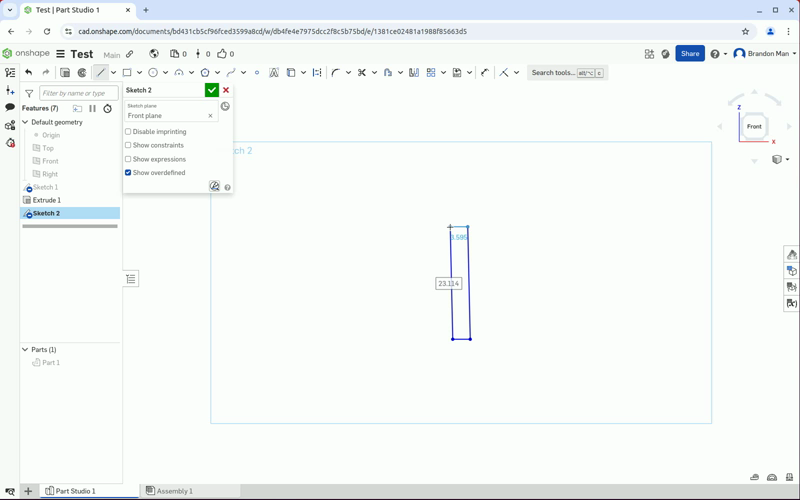
key_up(shift)
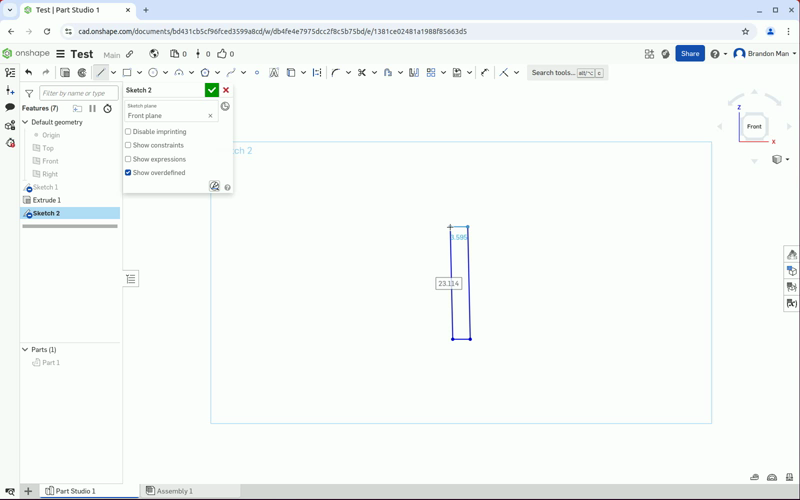
click(450, 226)
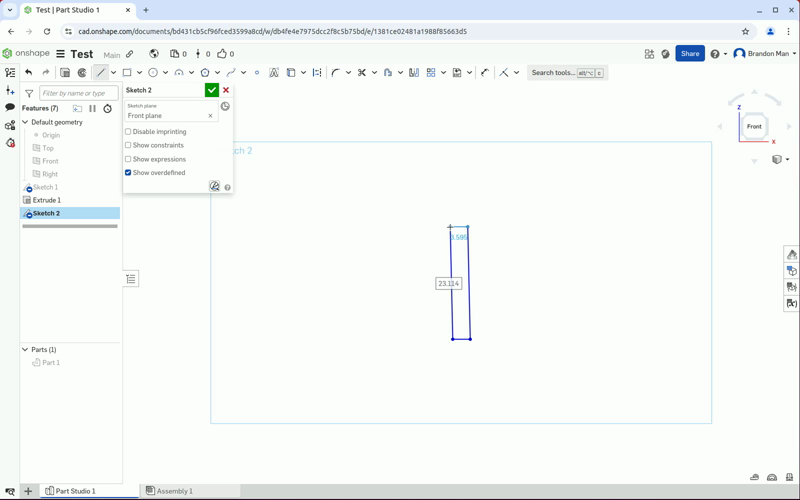
key(esc)
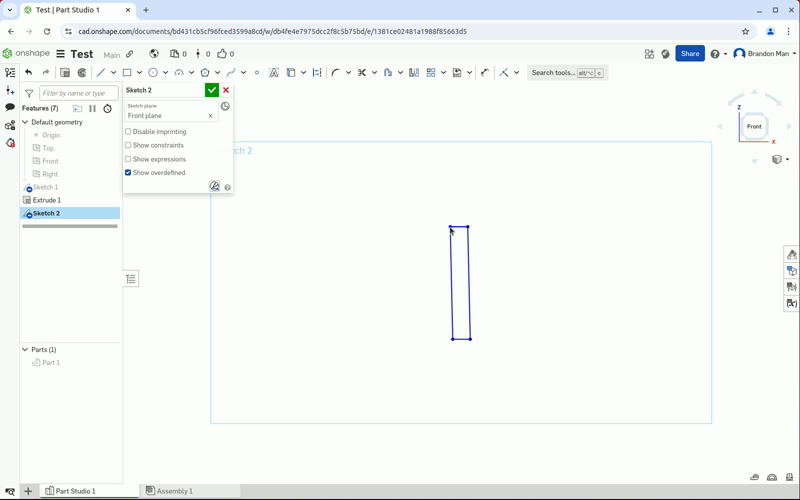
mouse_move(463, 245)
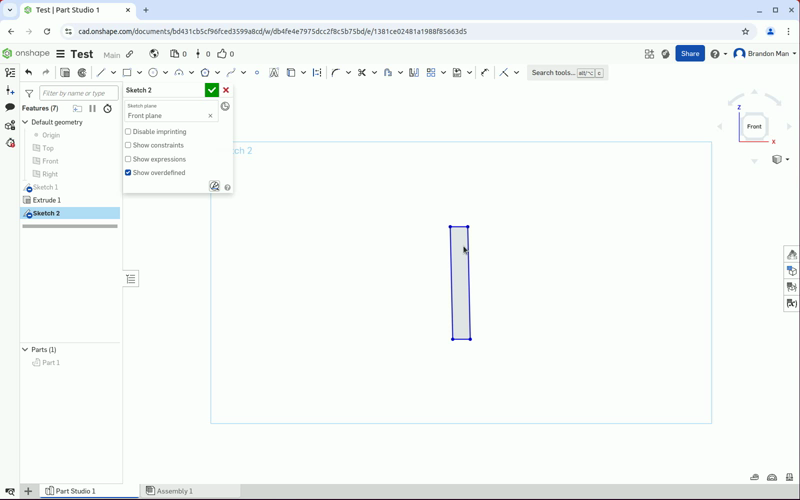
click(463, 245)
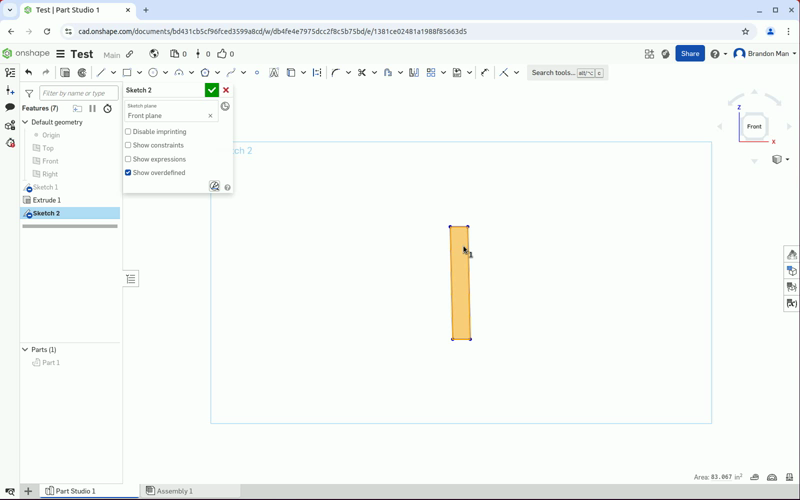
mouse_move(73, 352)
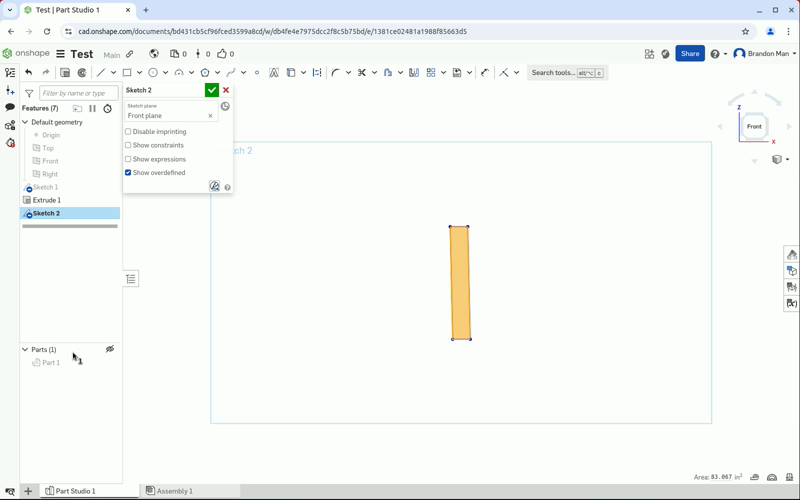
key(shift+y)
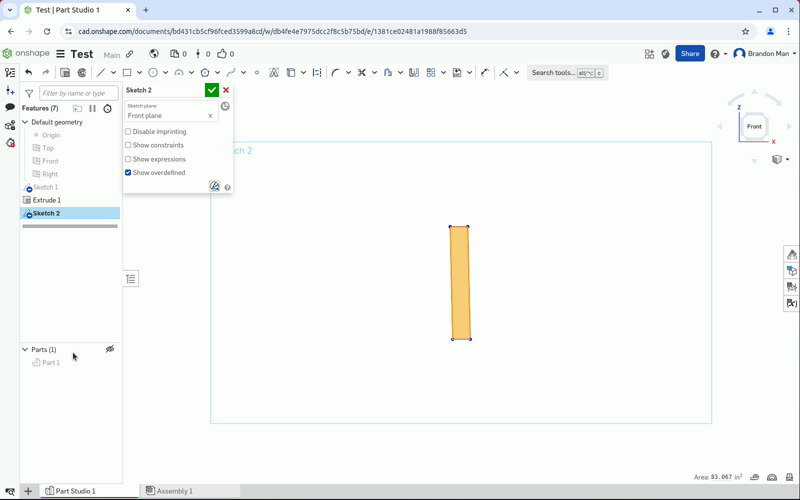
key(shift+e)
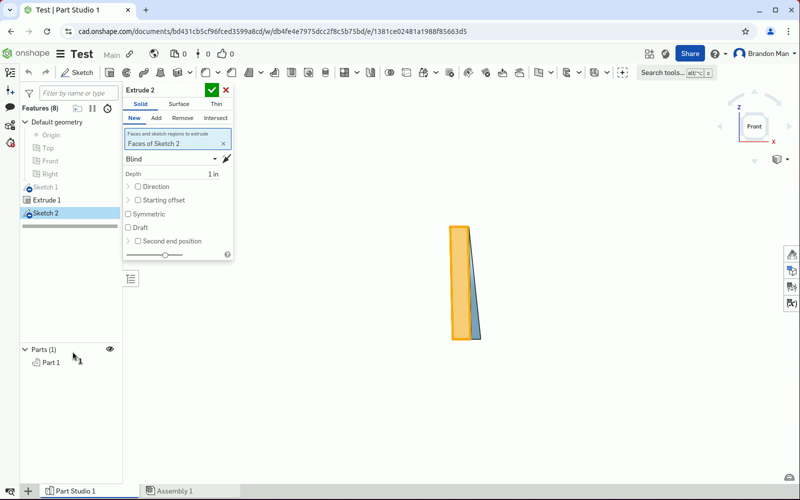
mouse_move(143, 106)
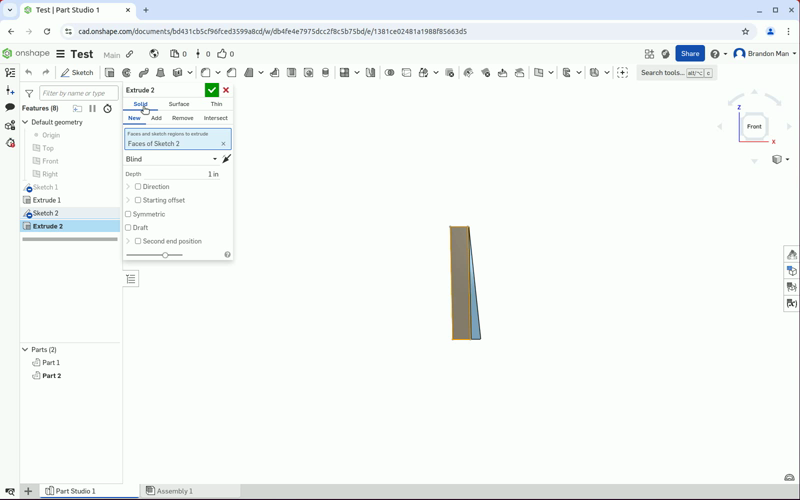
click(143, 106)
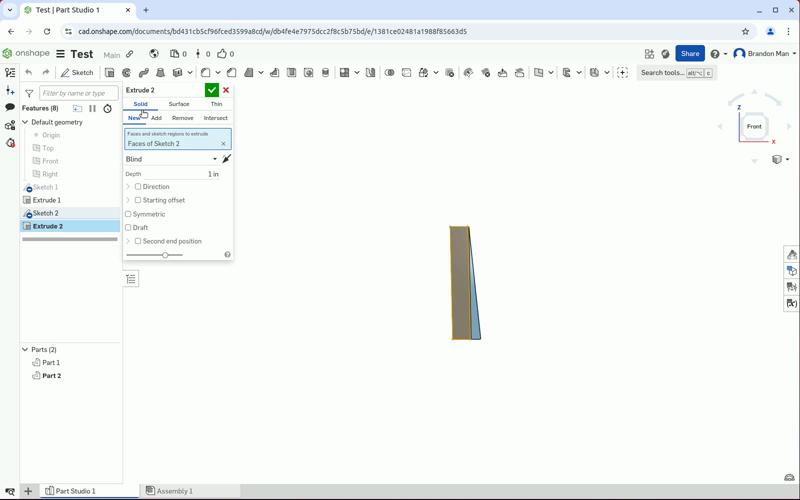
mouse_move(137, 120)
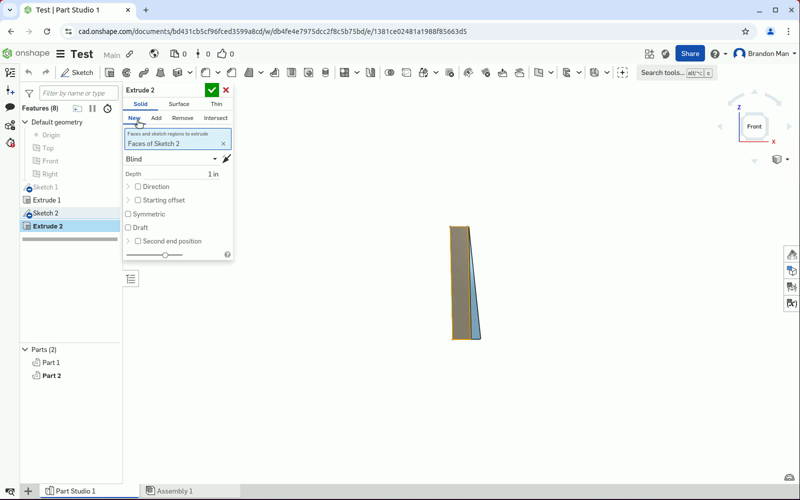
click(137, 120)
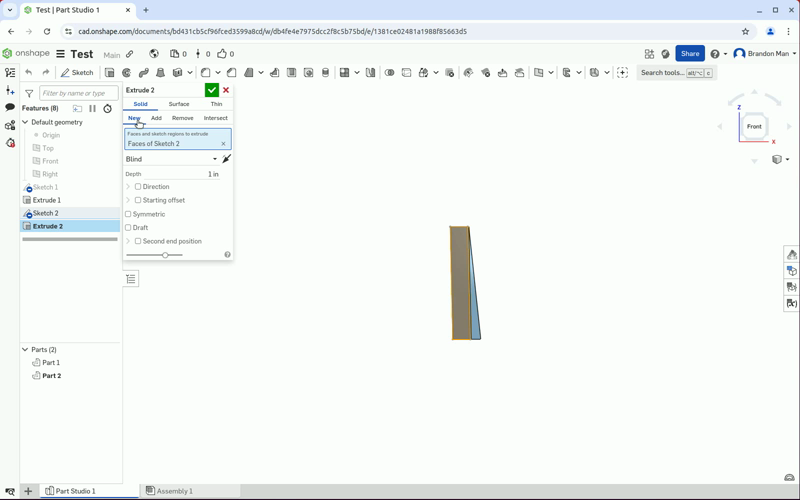
key(tab, 4)
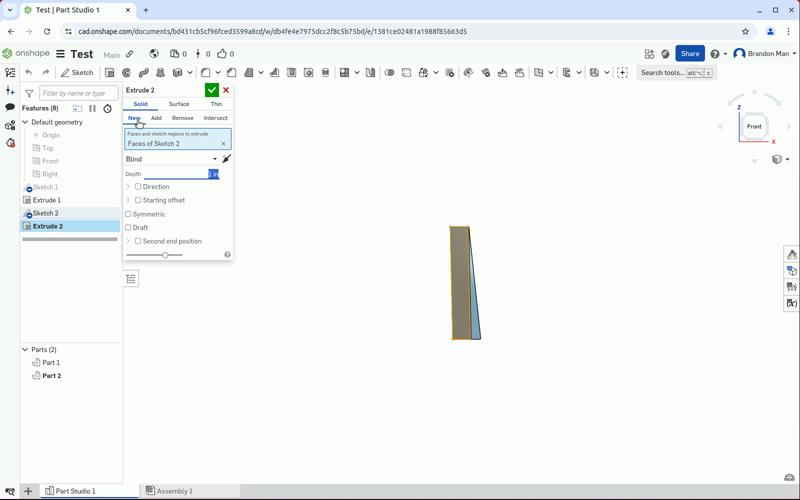
text(23.108)
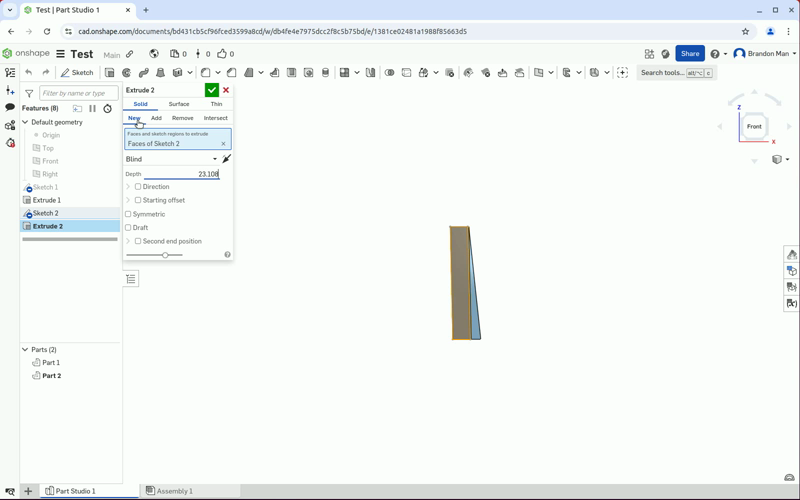
key(enter)
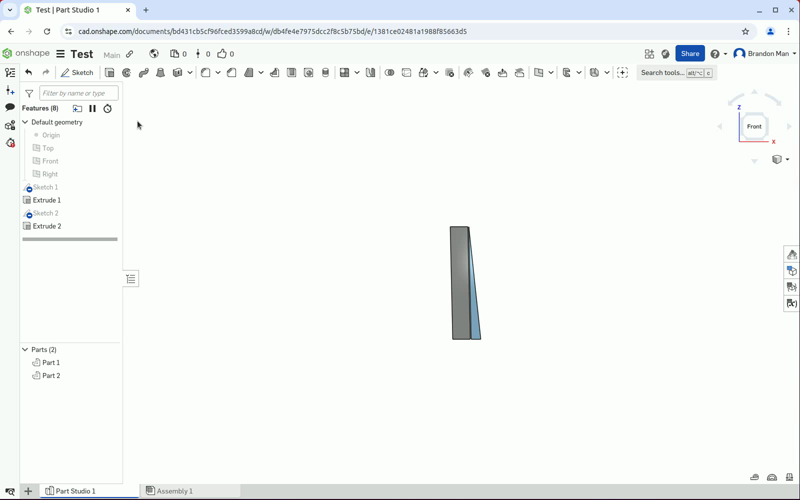
key(shift+h)
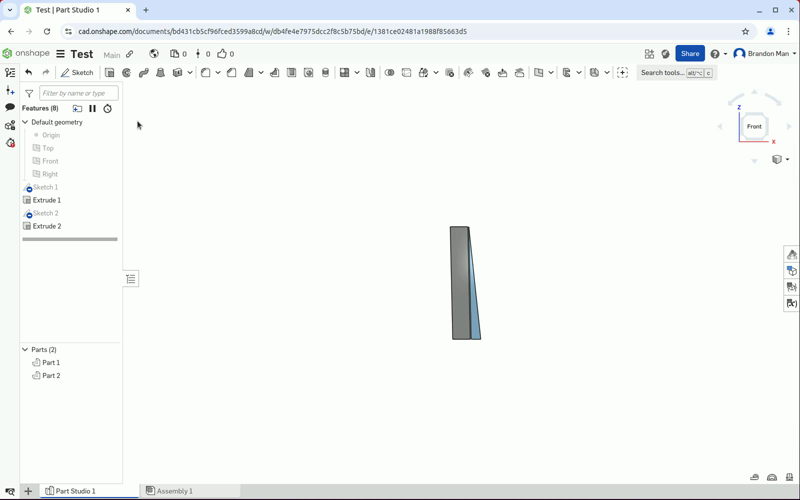
key(shift+h)
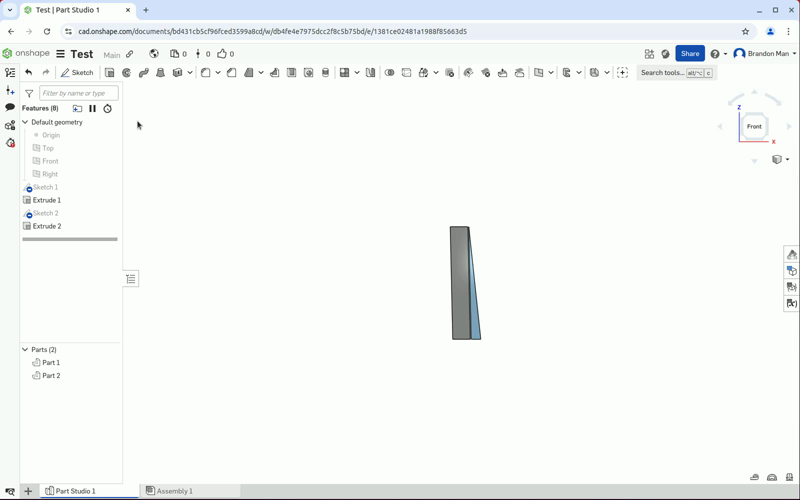
mouse_move(73, 189)
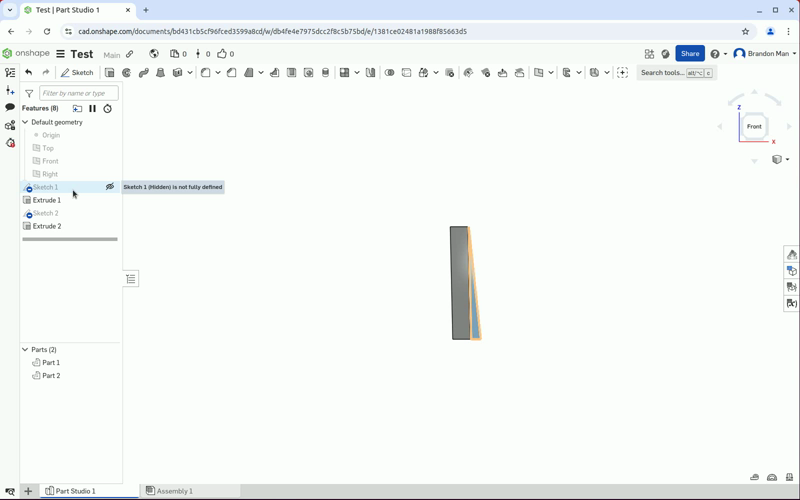
click(73, 189)
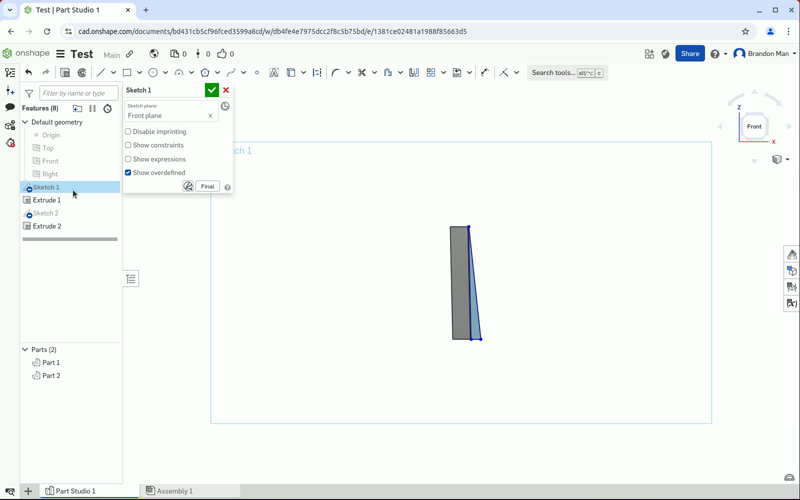
mouse_move(229, 92)
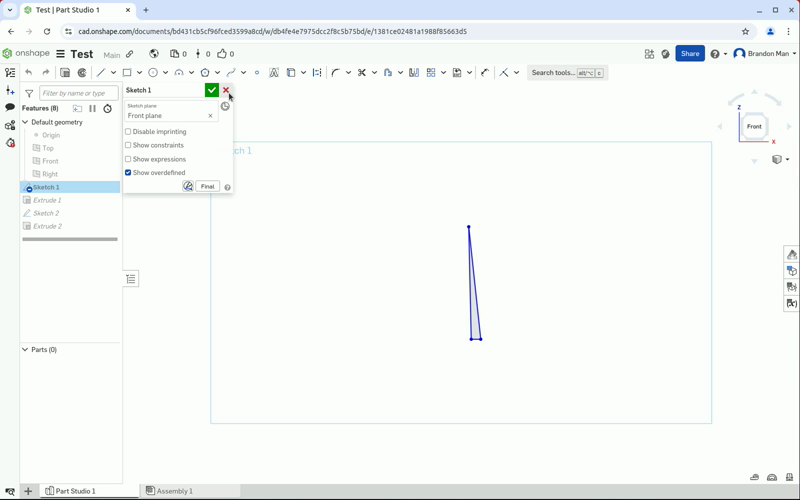
click(229, 92)
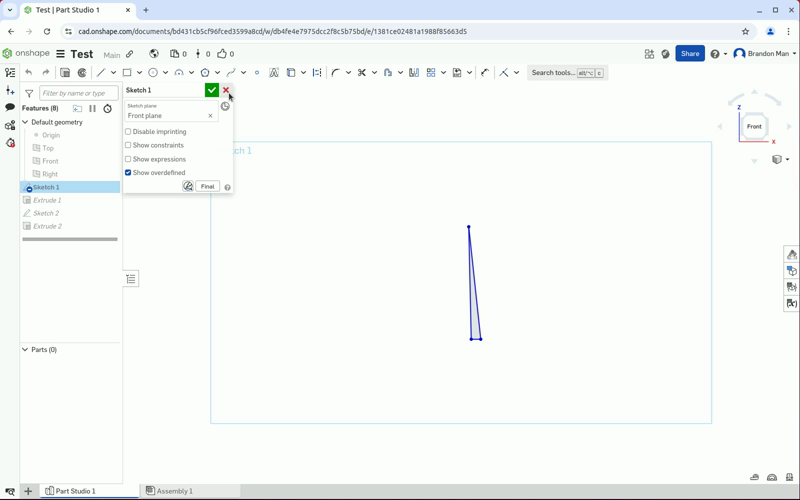
key(shift+s)
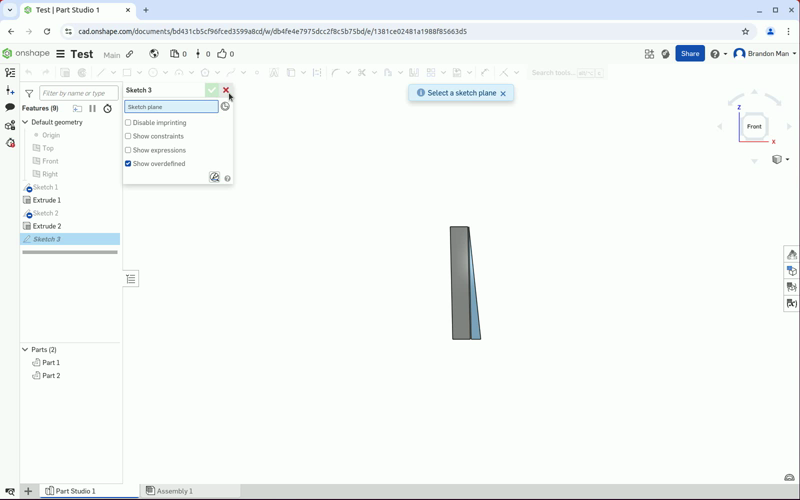
mouse_move(73, 163)
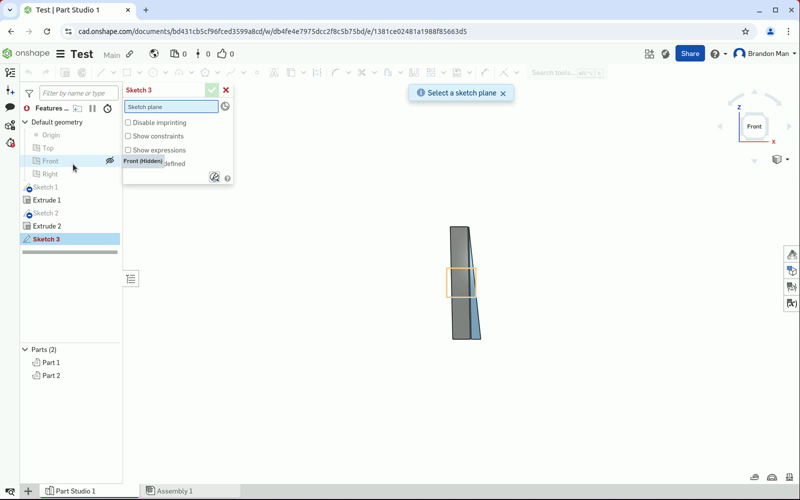
click(73, 163)
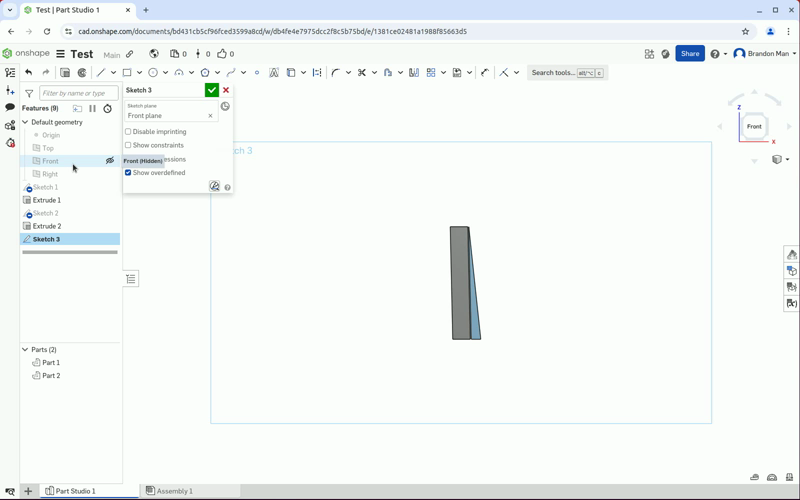
mouse_move(73, 352)
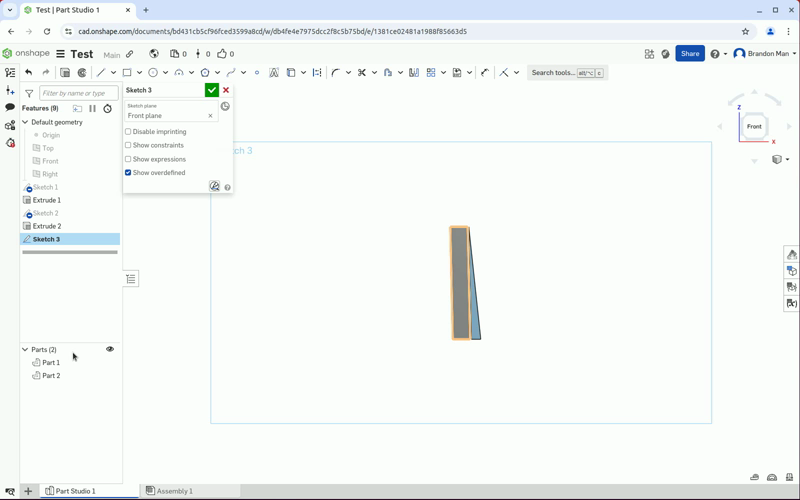
key(y)
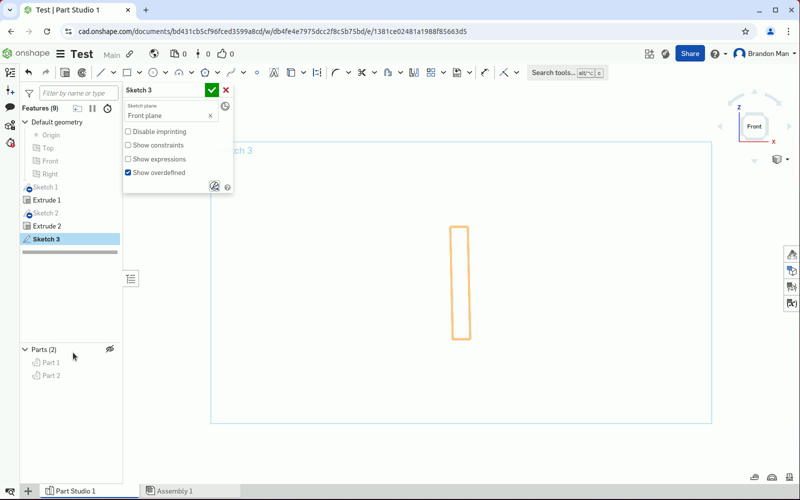
key(l)
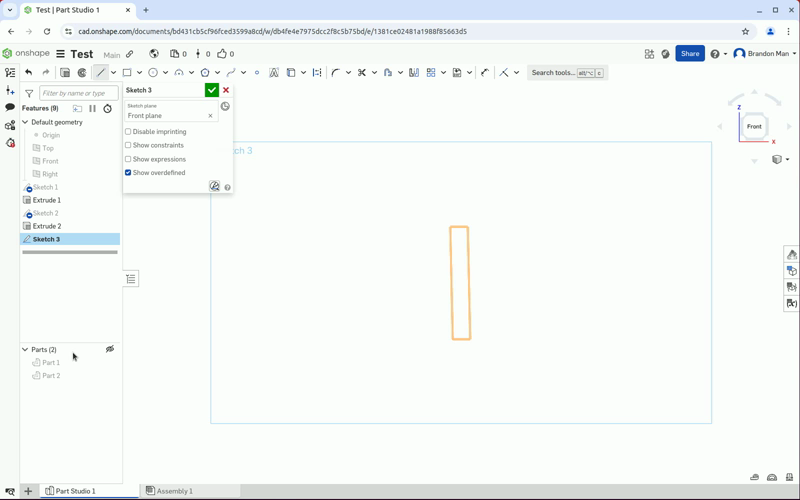
key_down(shift)
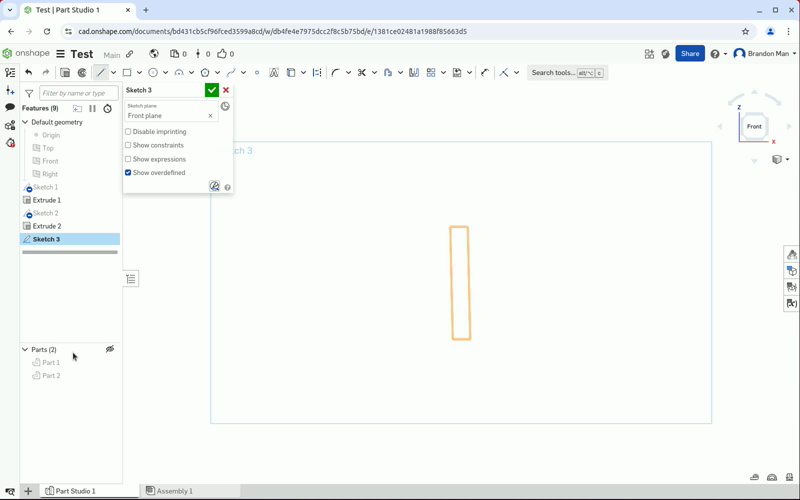
mouse_move(468, 226)
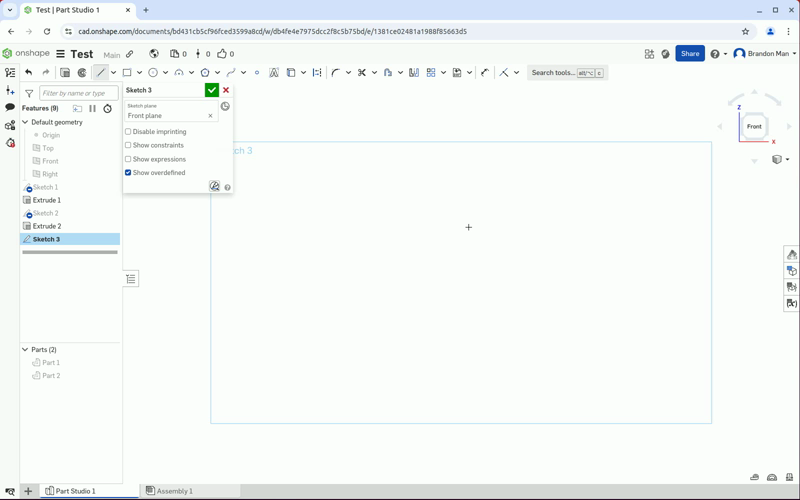
click(468, 226)
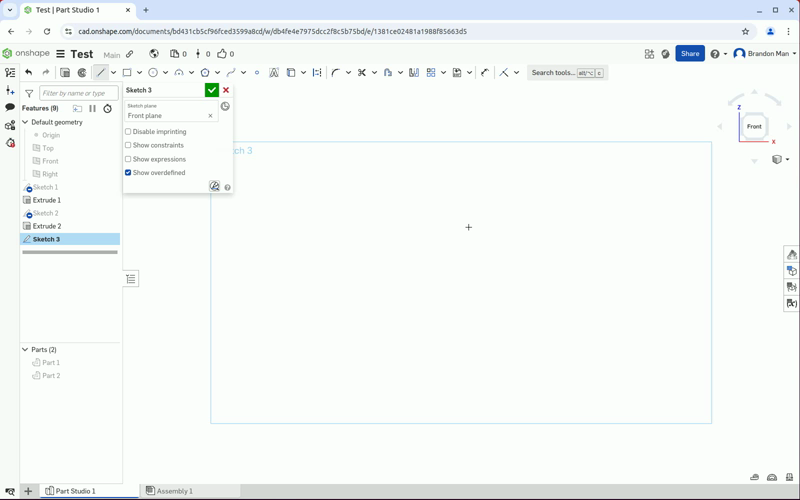
key_up(shift)
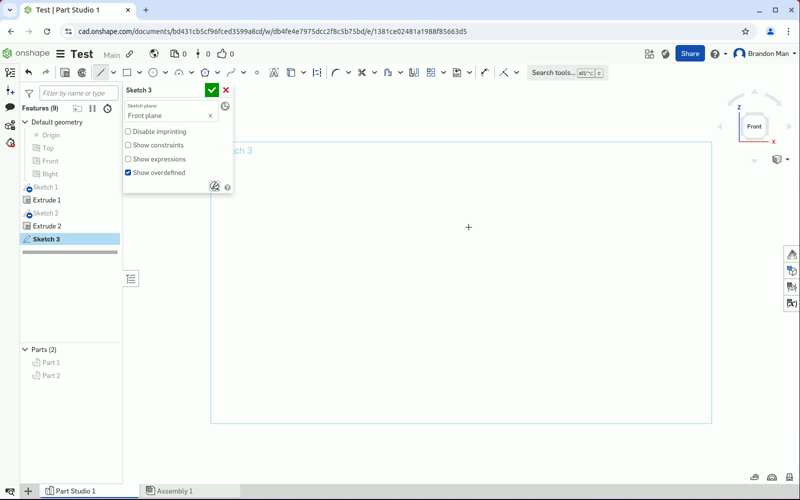
key_down(shift)
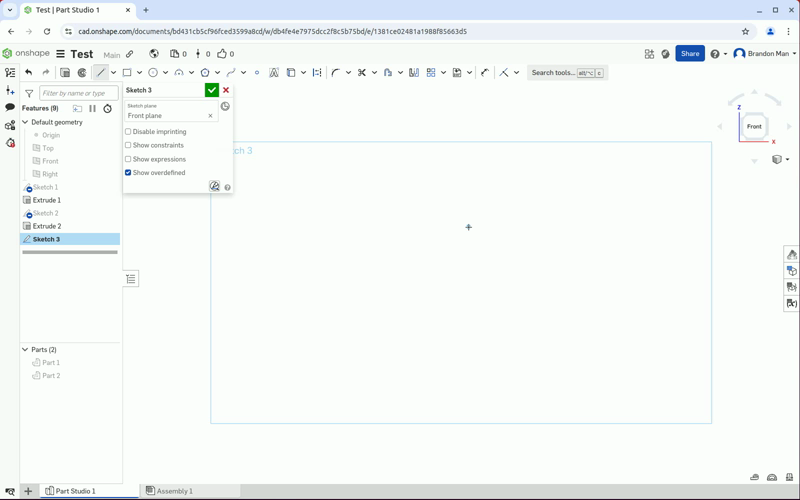
mouse_move(480, 339)
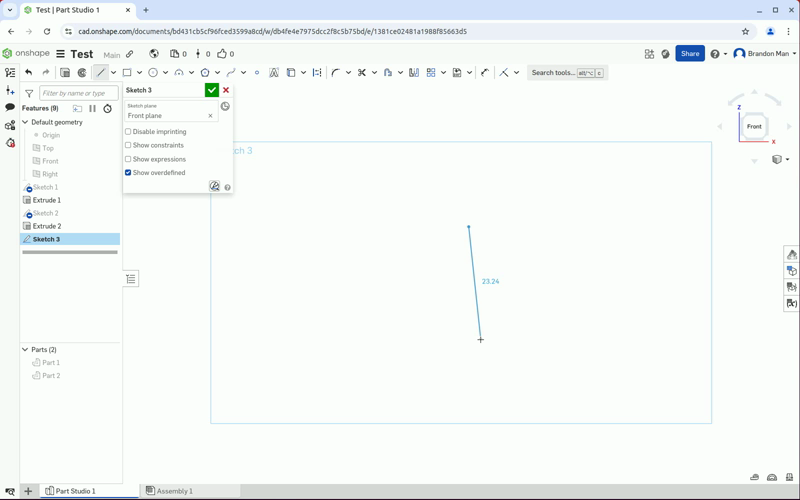
click(480, 339)
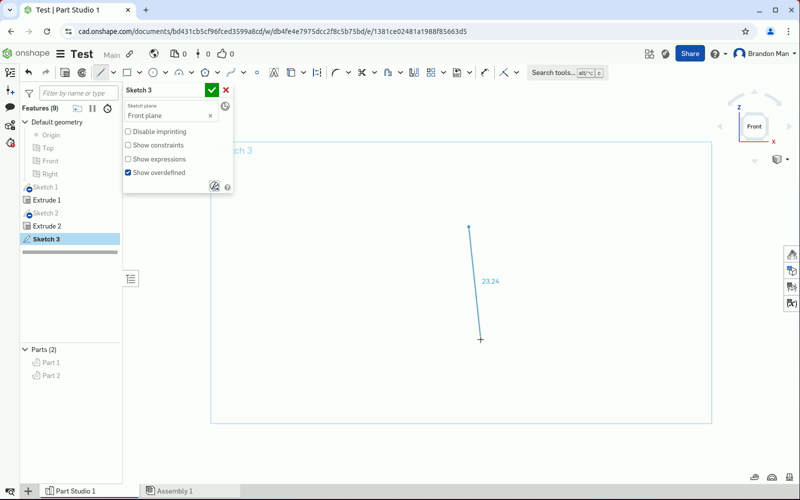
key_up(shift)
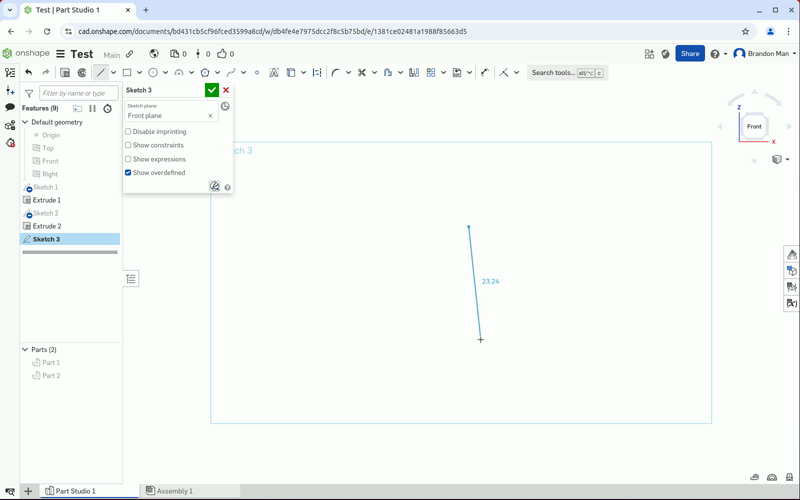
key_down(shift)
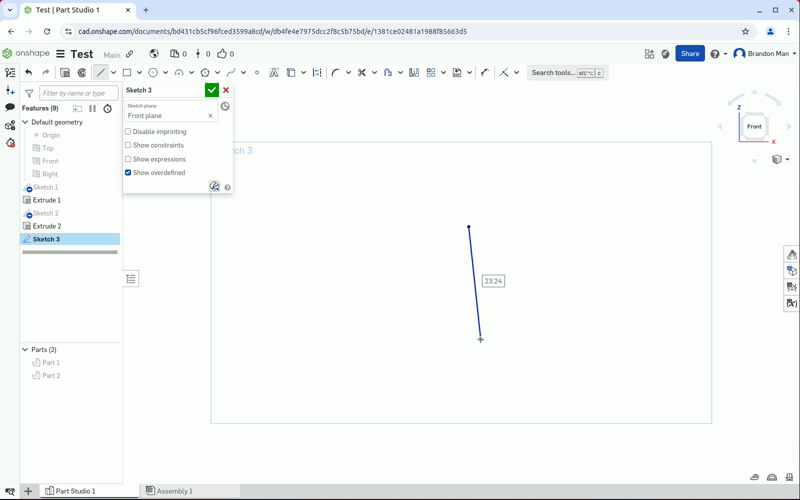
mouse_move(510, 339)
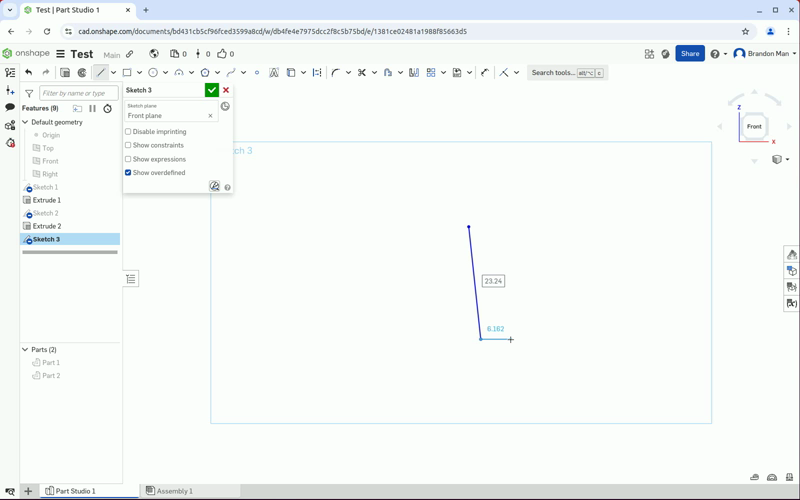
mouse_move(491, 339)
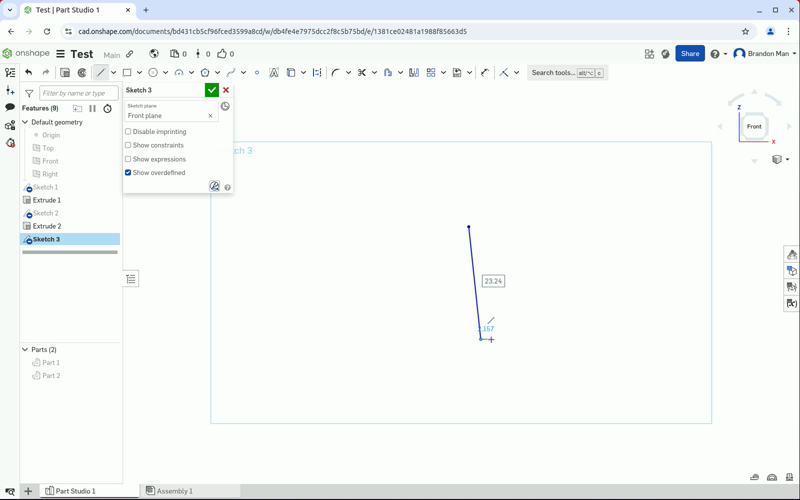
click(491, 339)
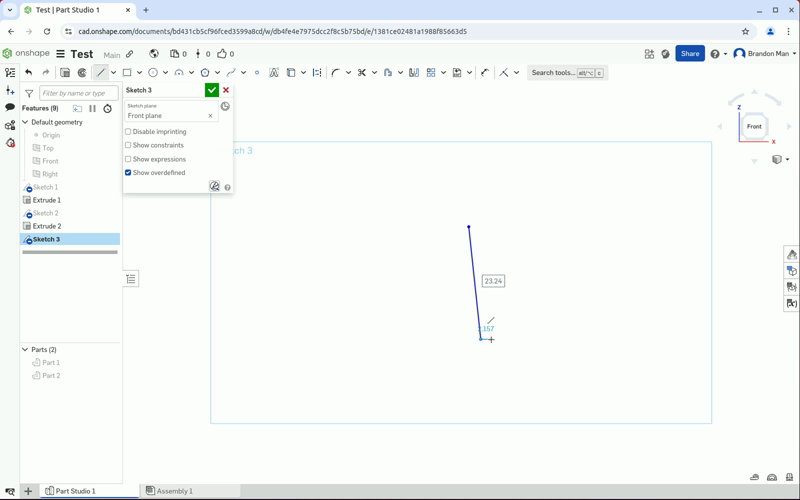
key_up(shift)
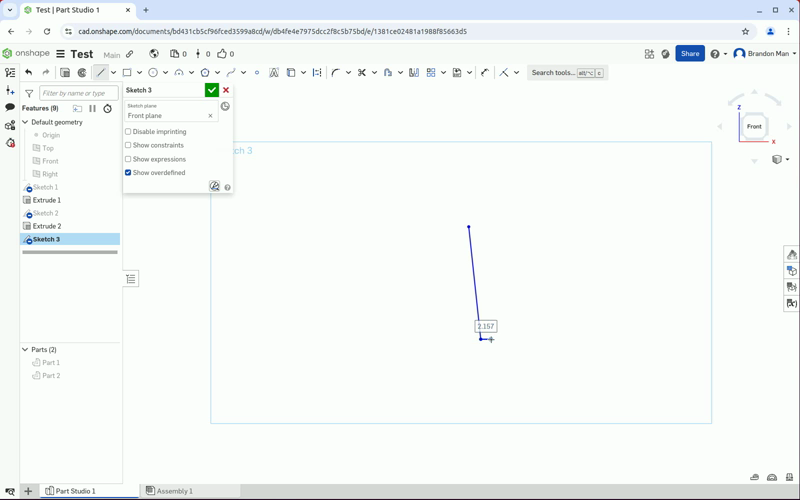
key_down(shift)
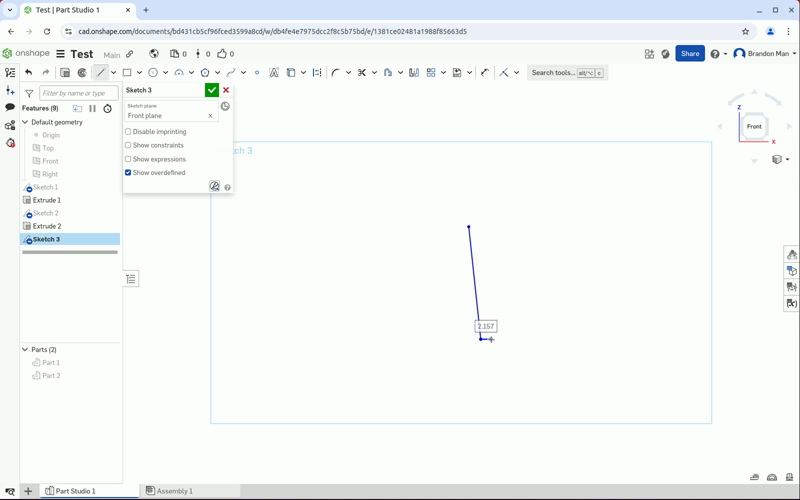
mouse_move(480, 226)
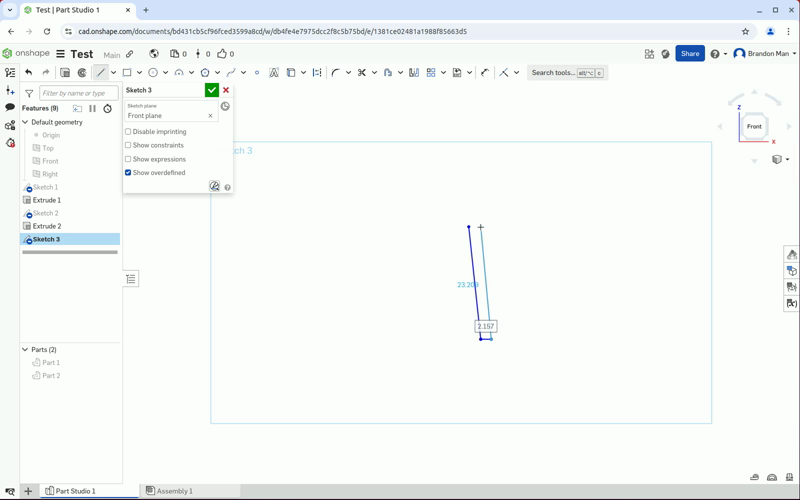
click(480, 226)
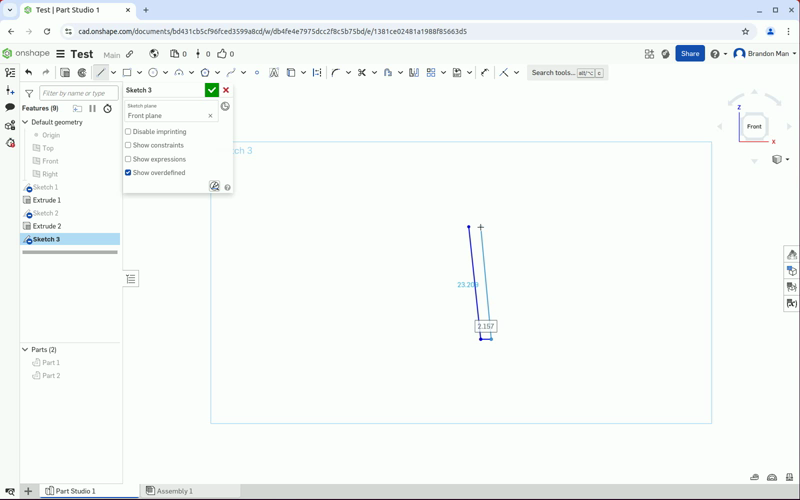
key_up(shift)
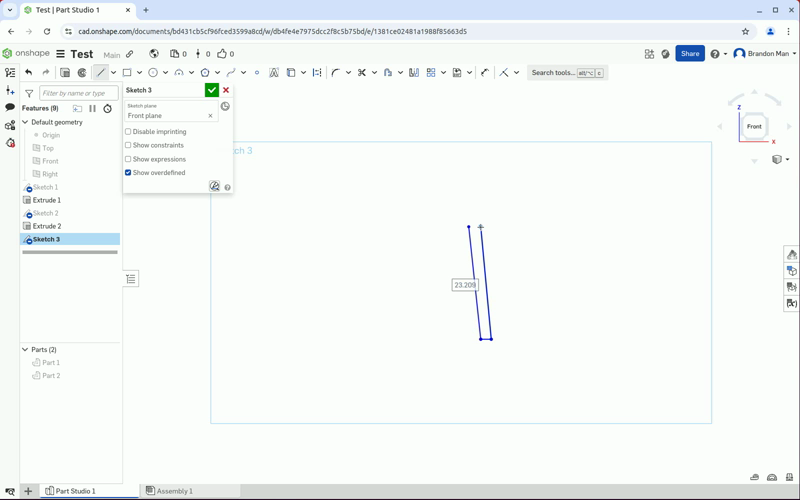
mouse_move(510, 226)
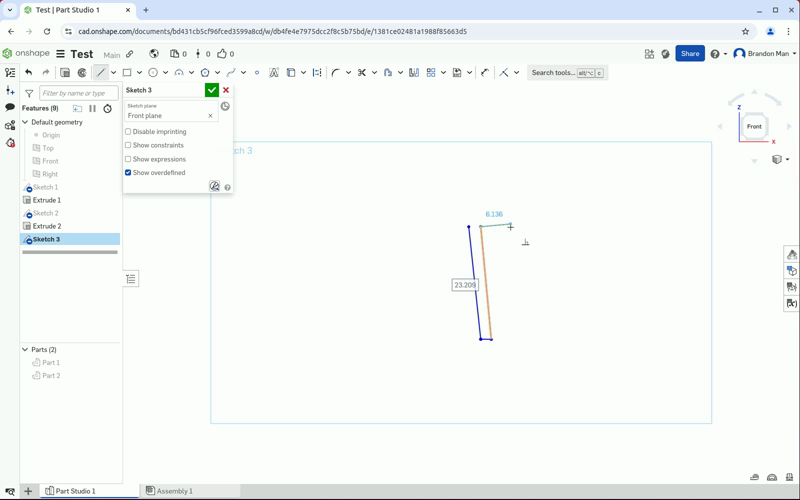
key_down(shift)
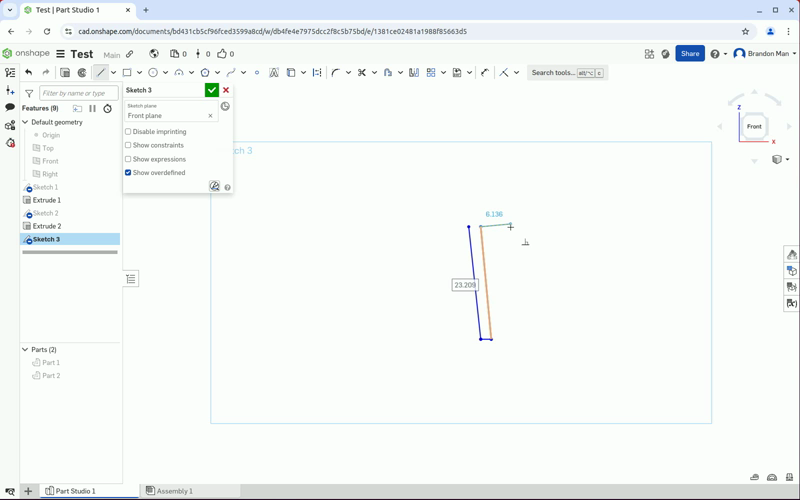
mouse_move(468, 226)
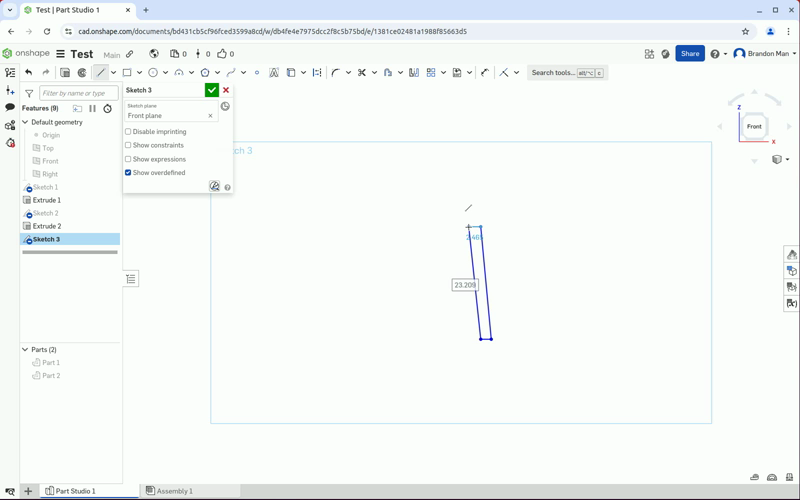
key_up(shift)
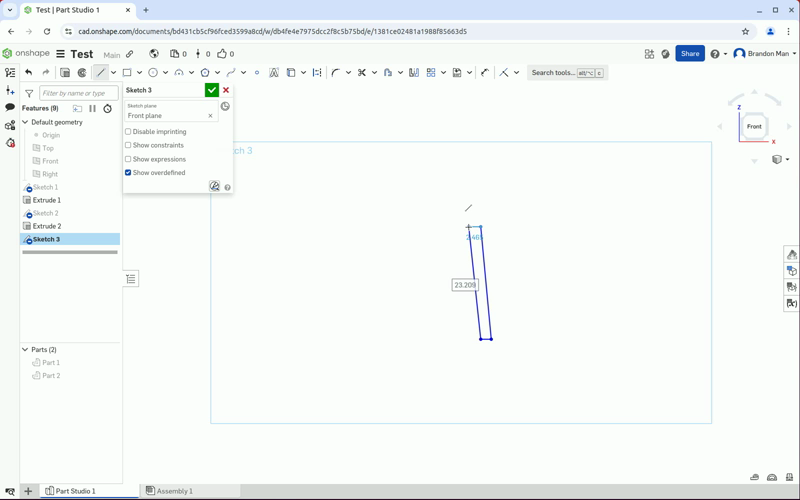
click(468, 226)
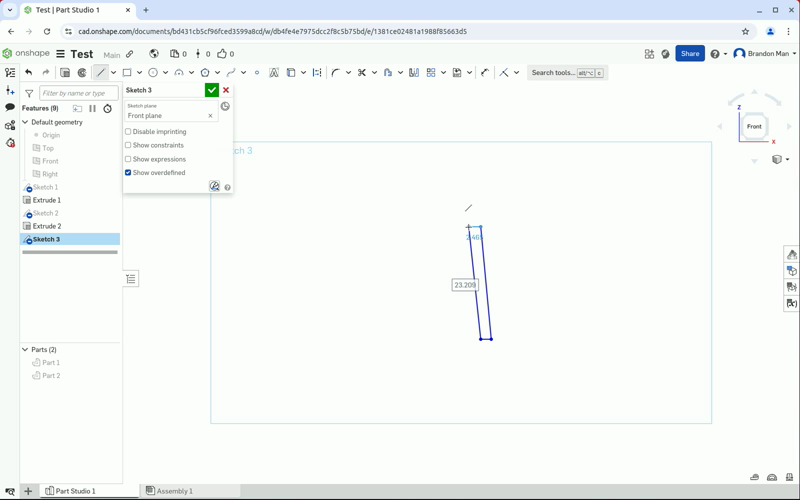
key(esc)
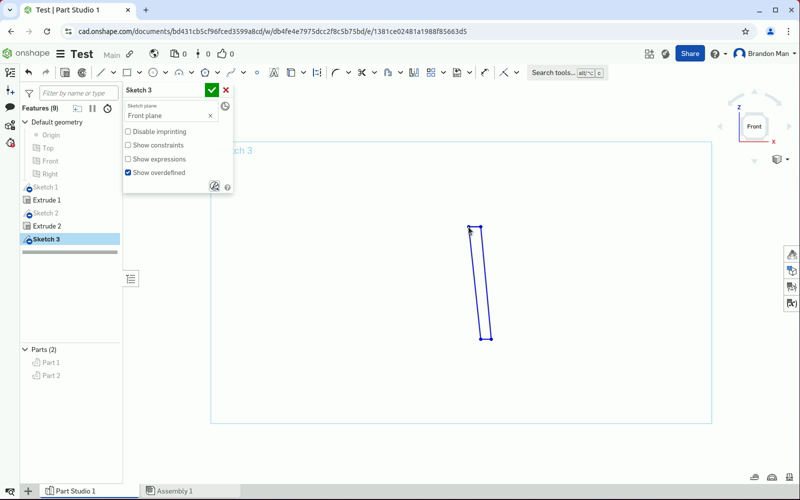
mouse_move(481, 262)
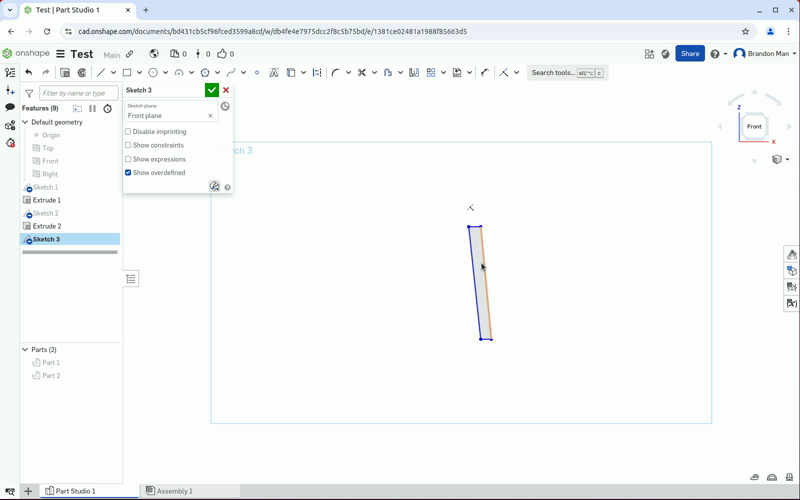
scroll(6)
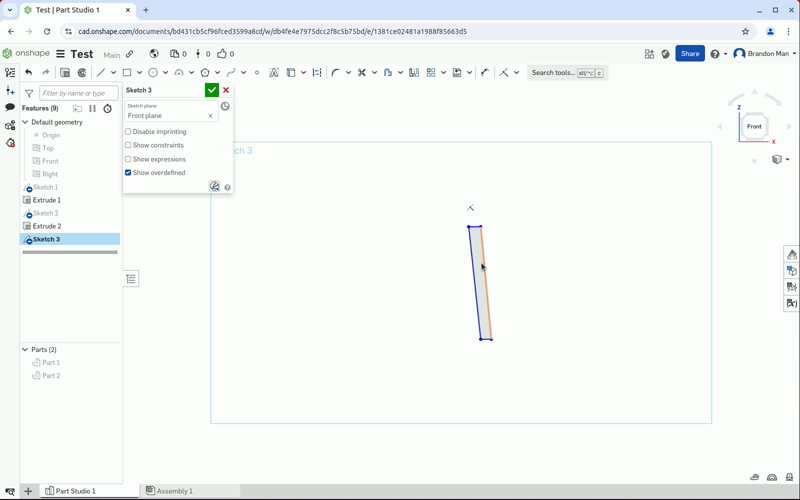
scroll(6)
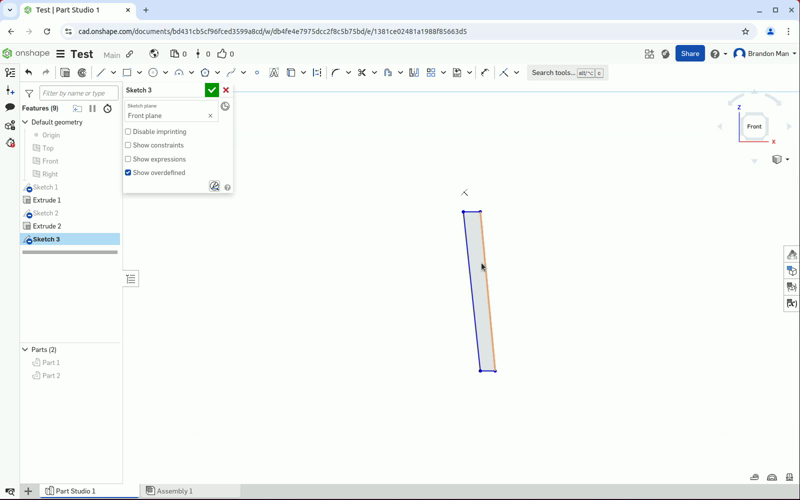
scroll(6)
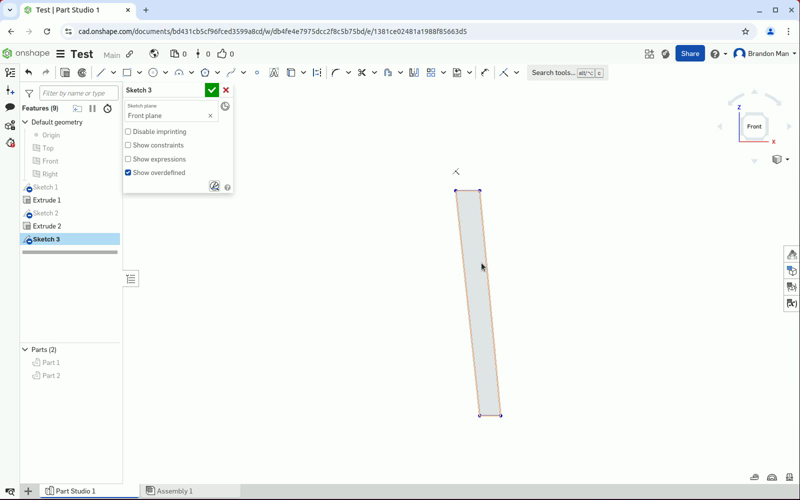
scroll(6)
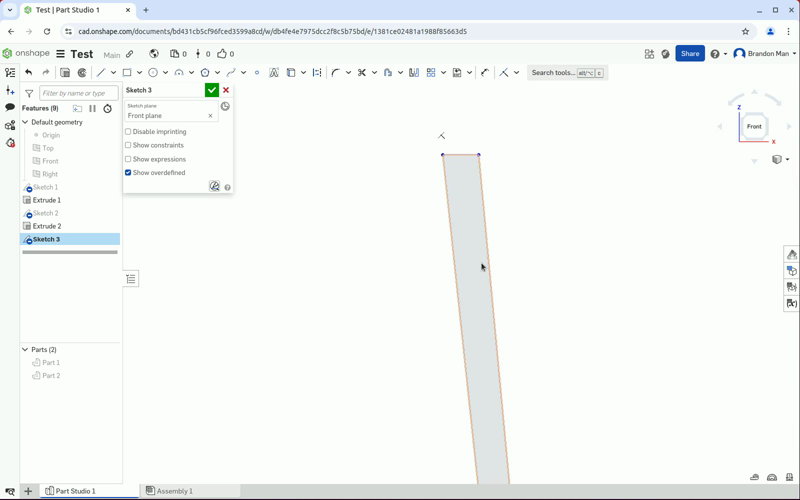
scroll(6)
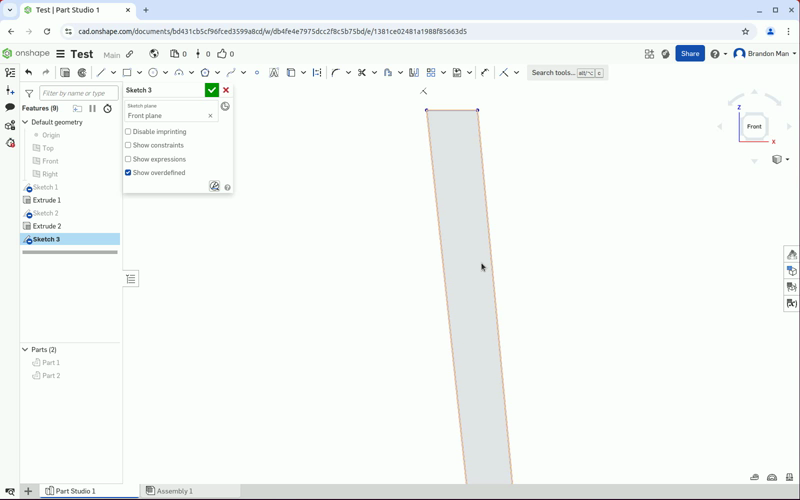
scroll(6)
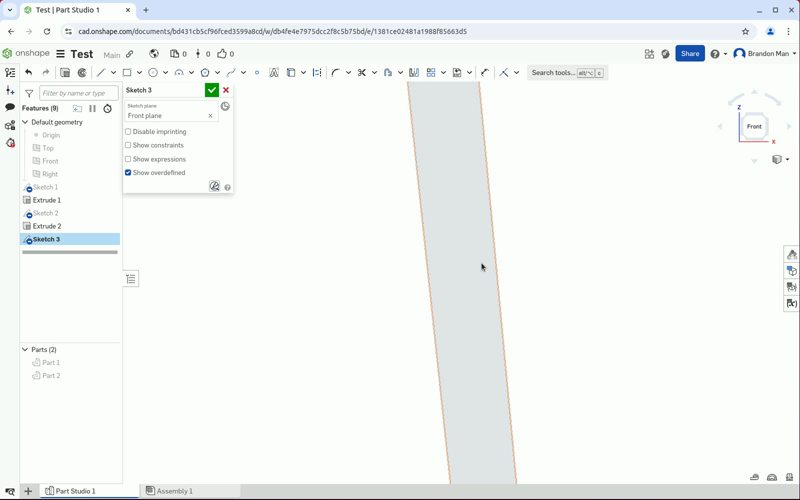
scroll(6)
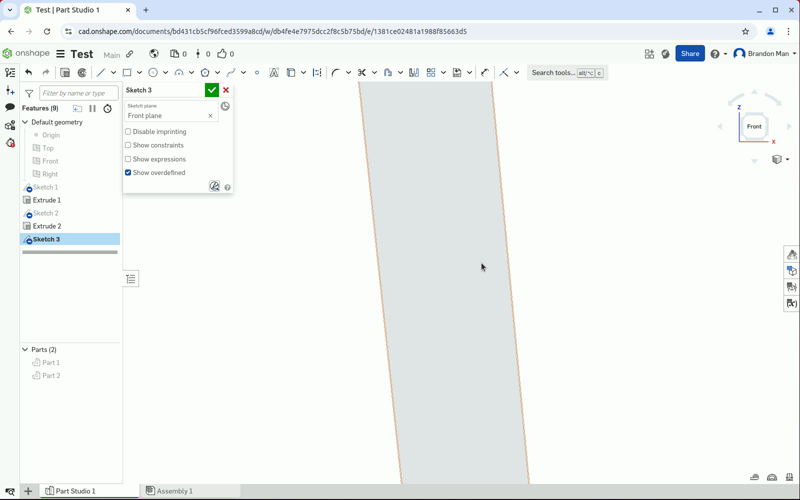
click(481, 262)
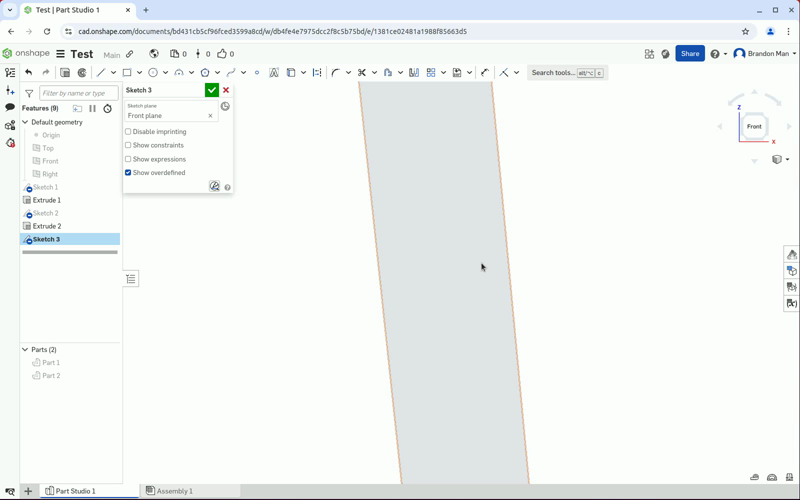
scroll(-6)
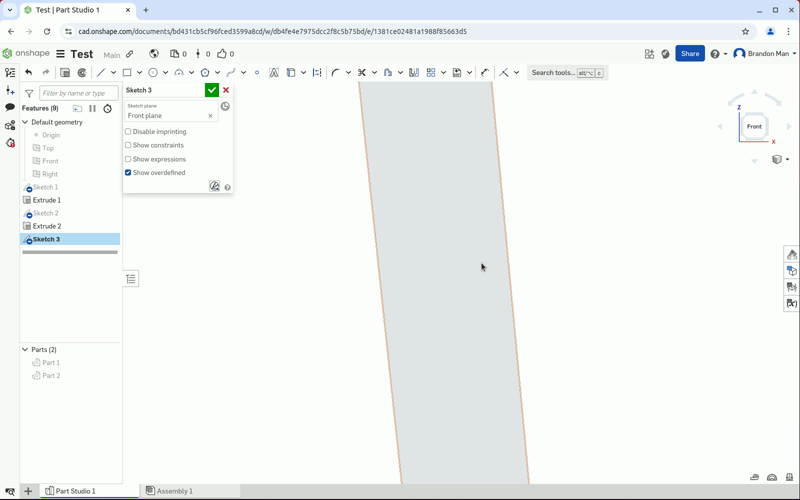
scroll(-6)
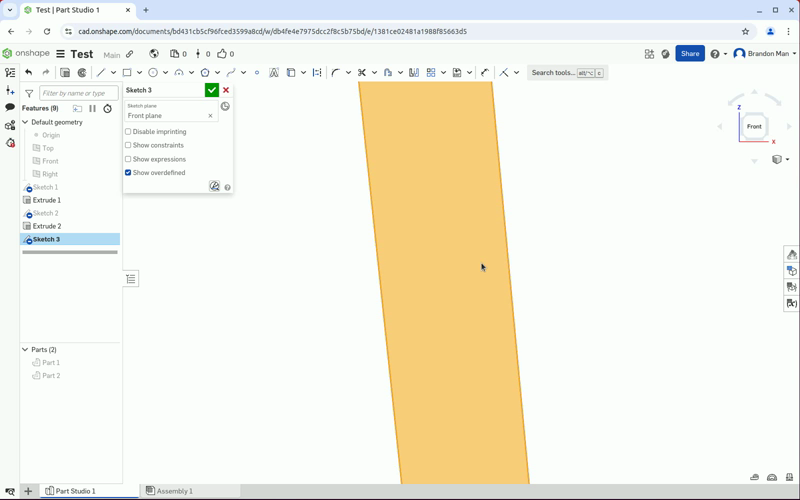
scroll(-6)
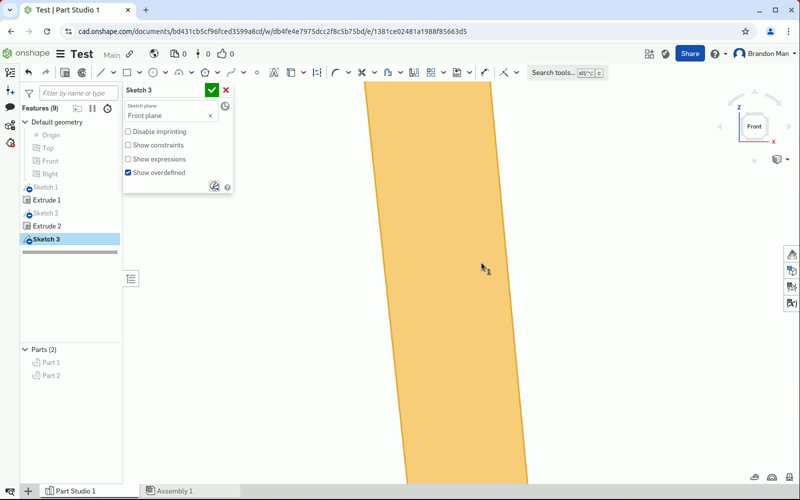
scroll(-6)
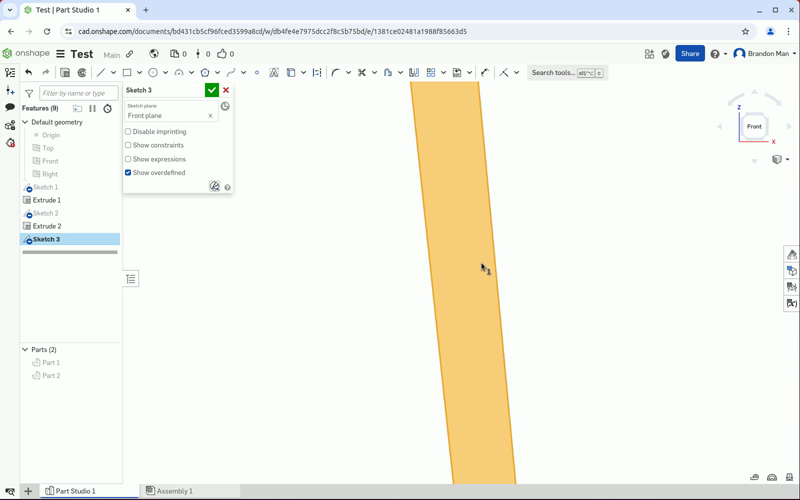
scroll(-6)
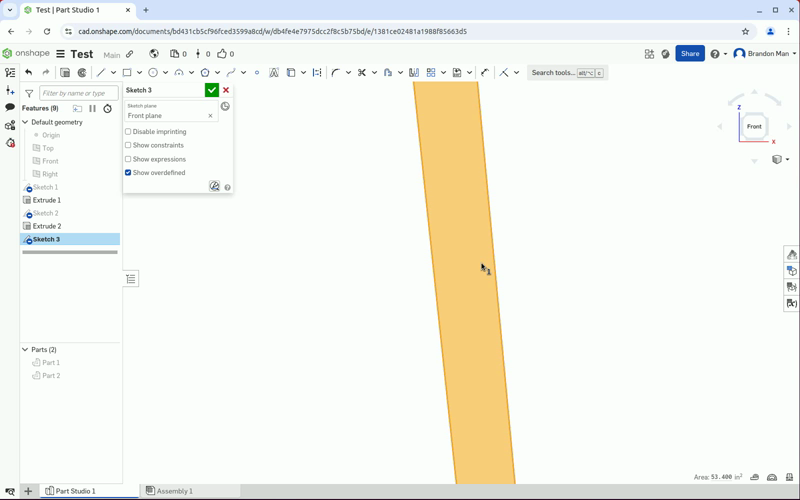
scroll(-6)
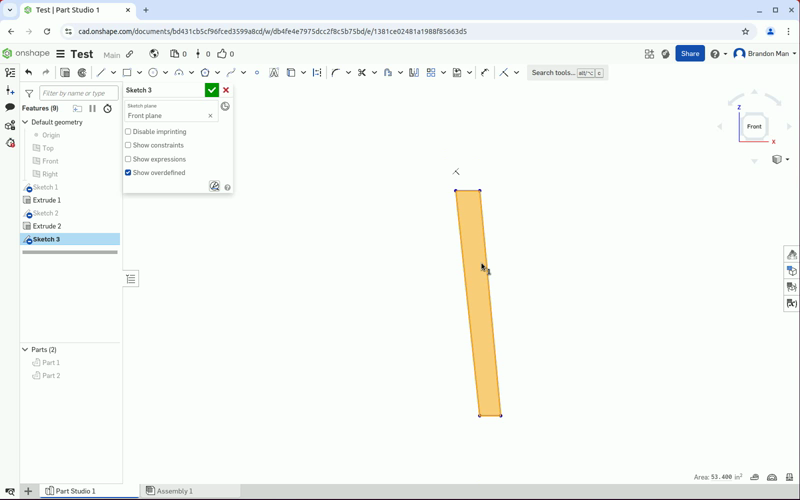
scroll(-6)
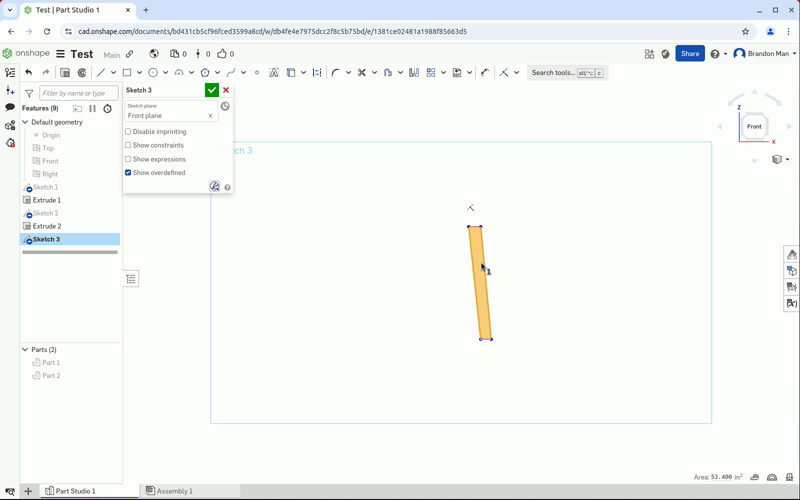
mouse_move(73, 352)
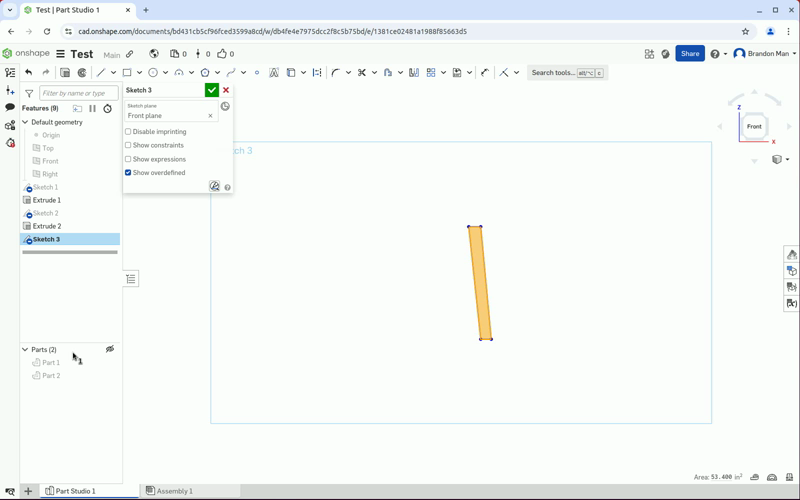
key(shift+y)
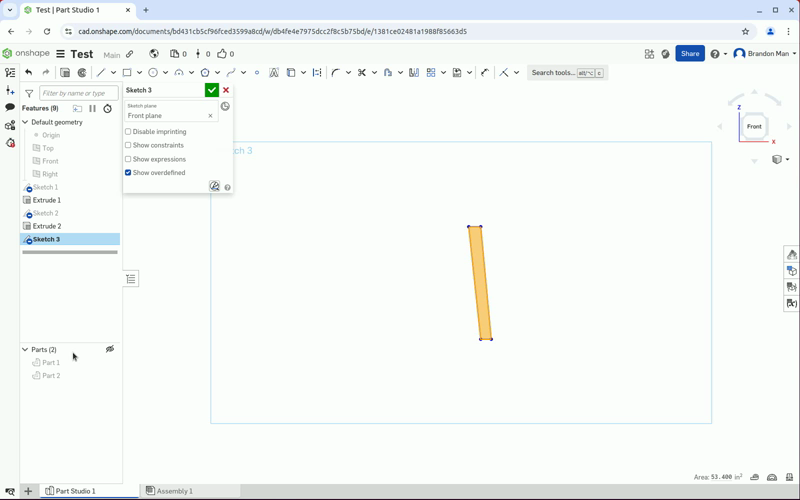
key(shift+e)
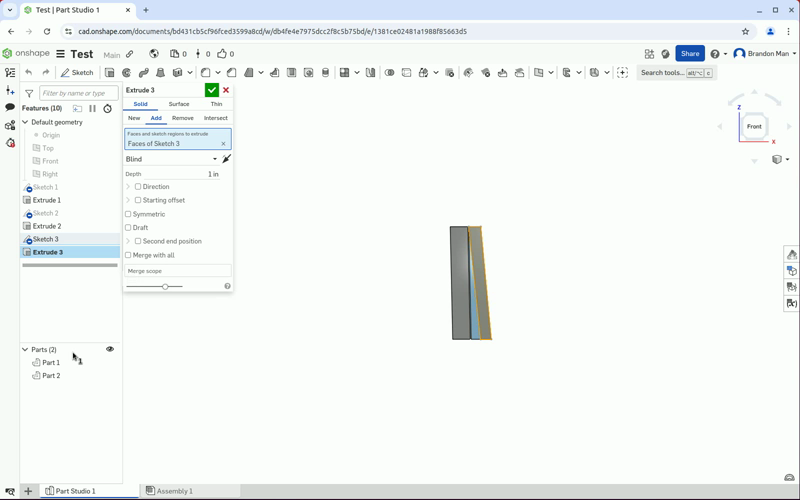
mouse_move(143, 106)
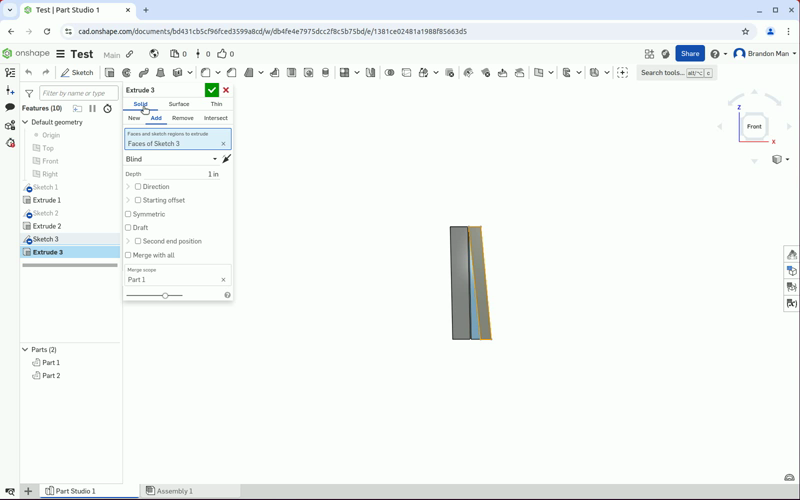
click(143, 106)
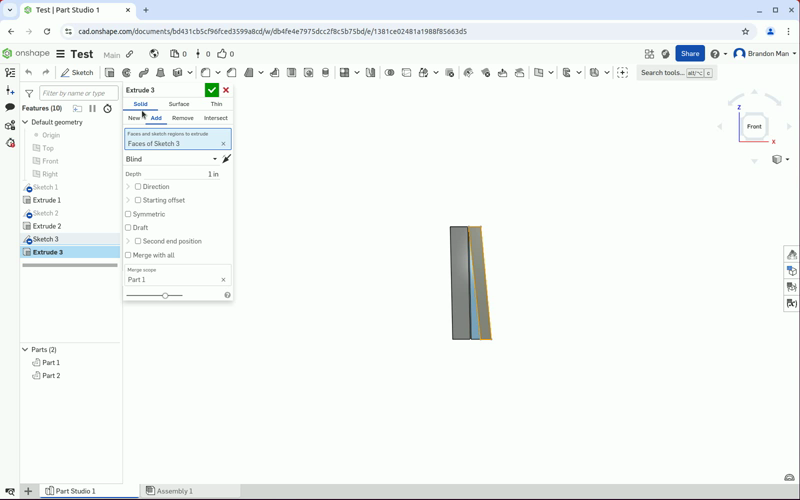
mouse_move(137, 120)
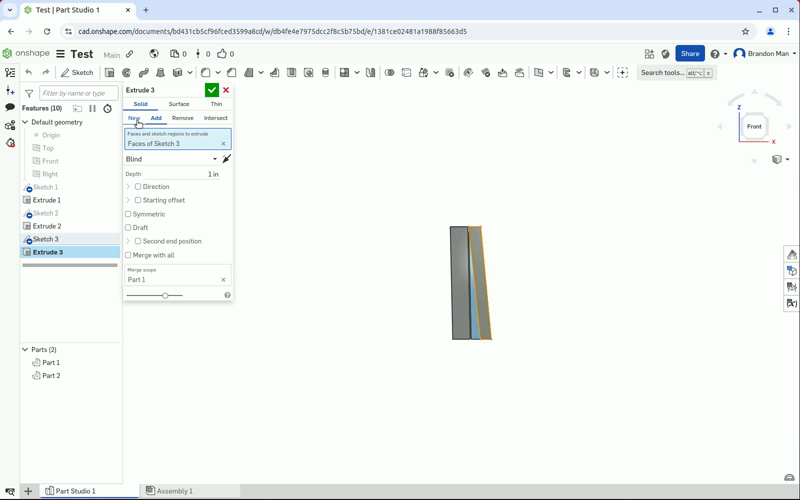
click(137, 120)
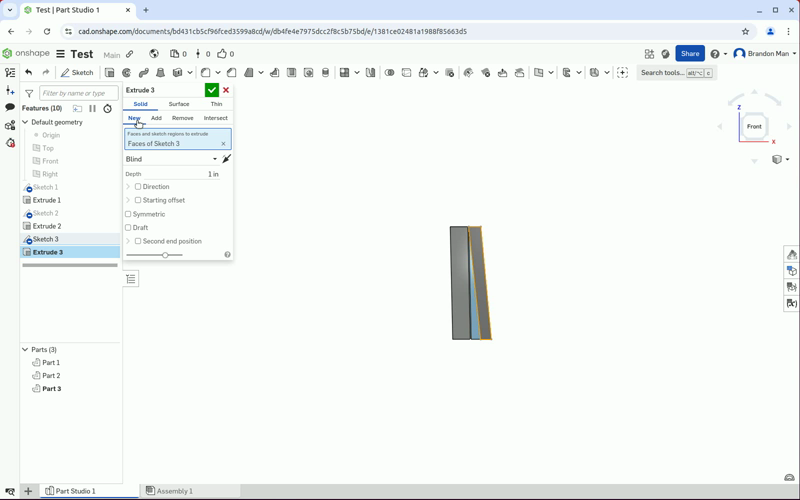
key(tab, 4)
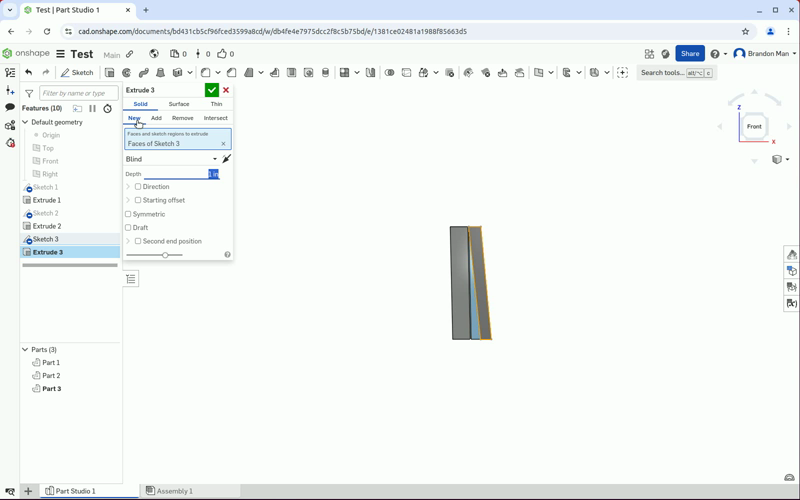
text(23.108)
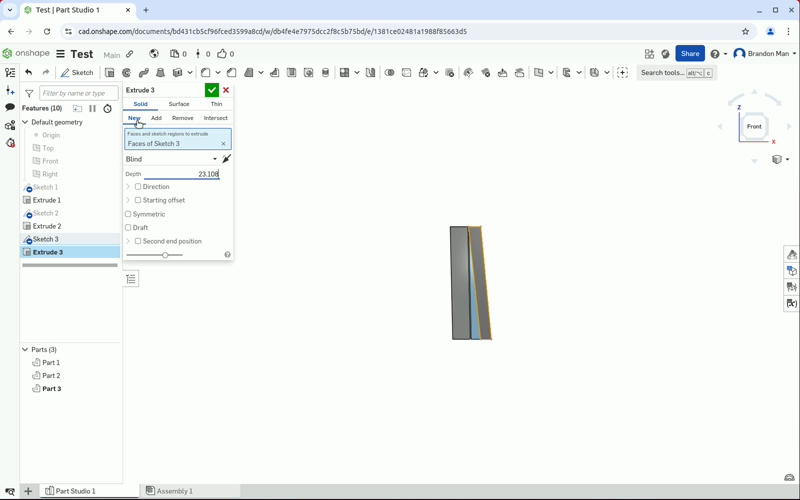
key(enter)
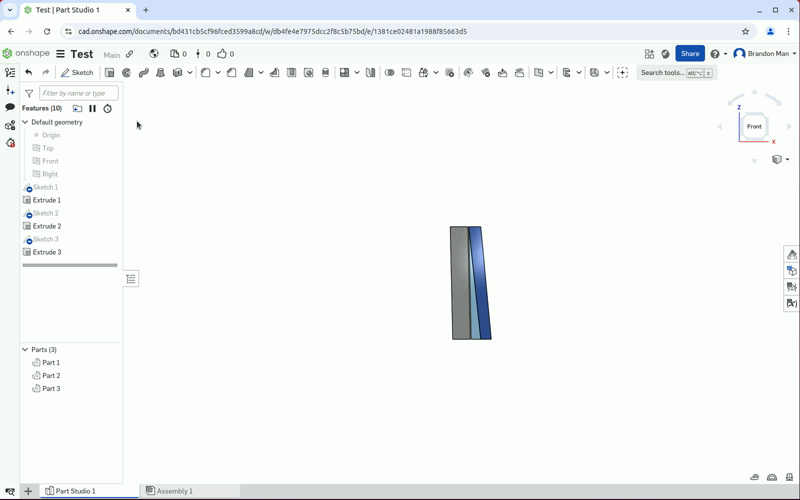
key(shift+h)
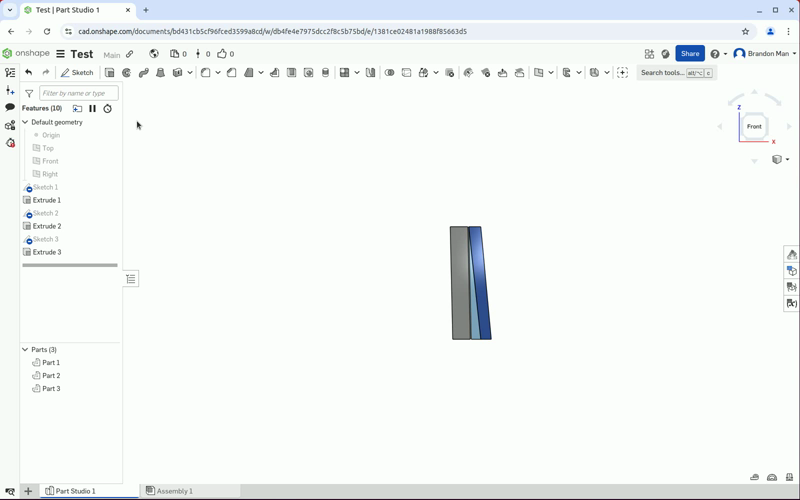
key(shift+h)
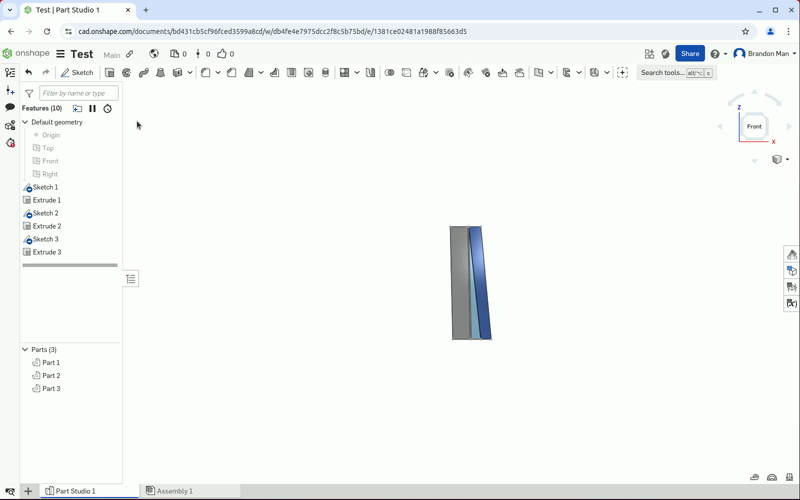
key(shift+7)
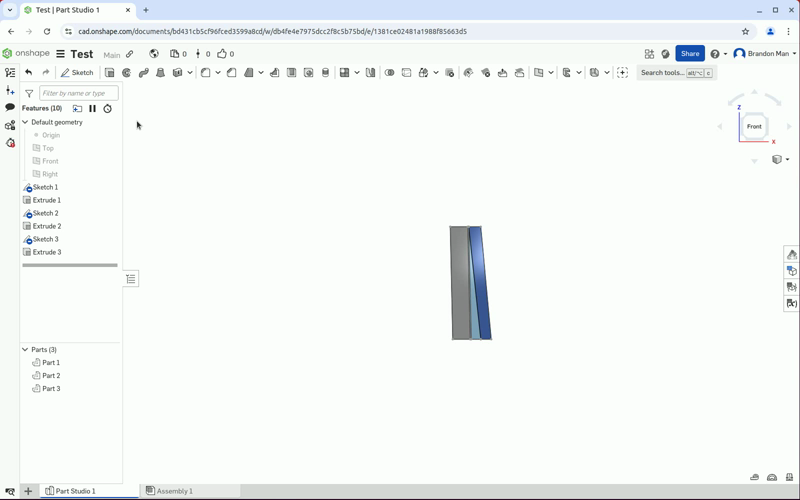
key(left, 2)
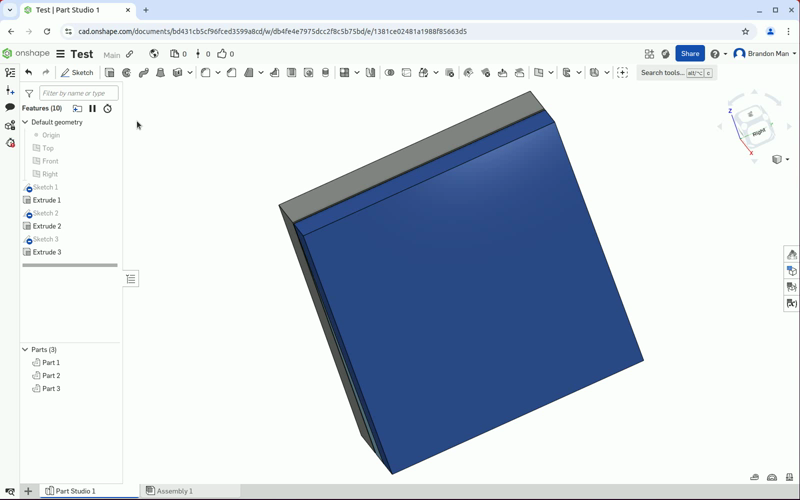
key(down, 2)
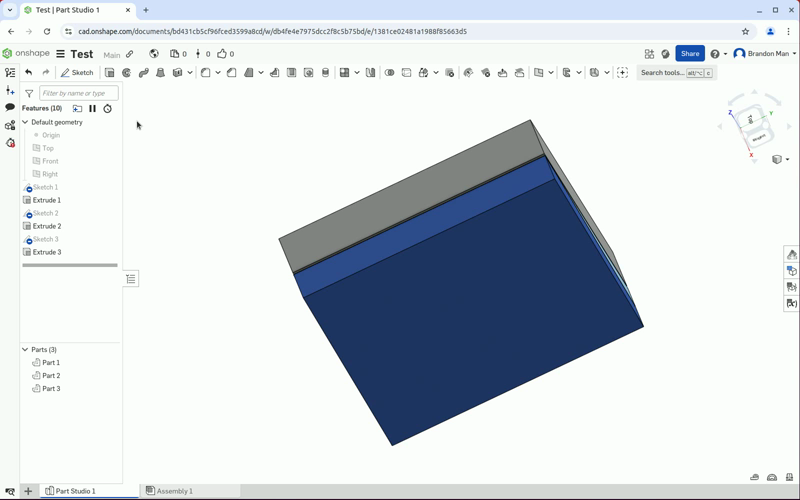
key(up, 2)
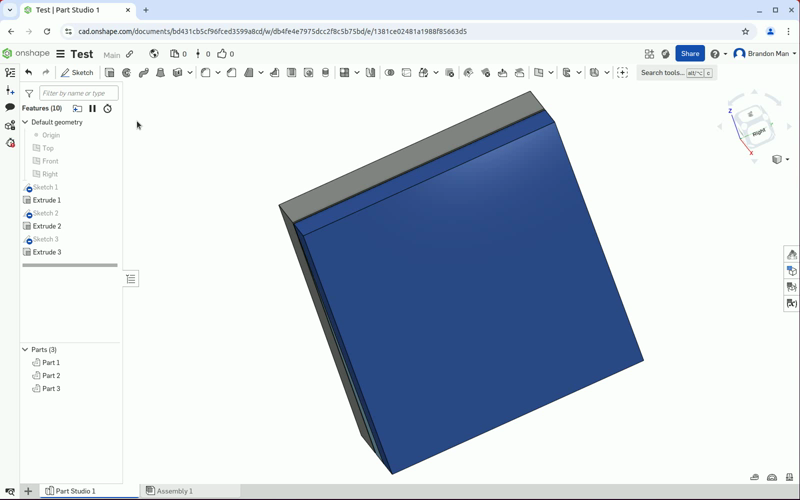
key(right, 2)
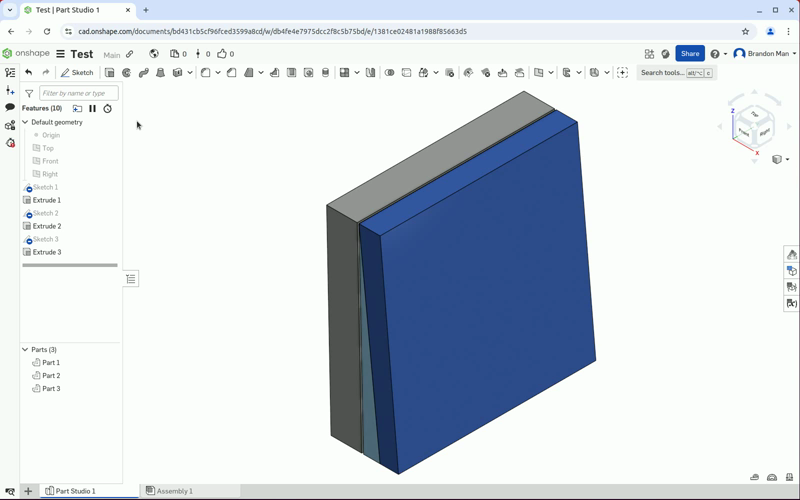
mouse_move(73, 189)
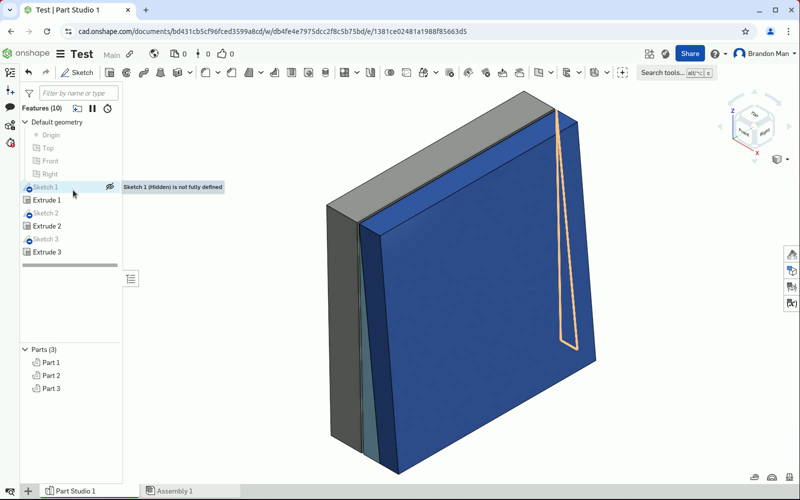
click(73, 189)